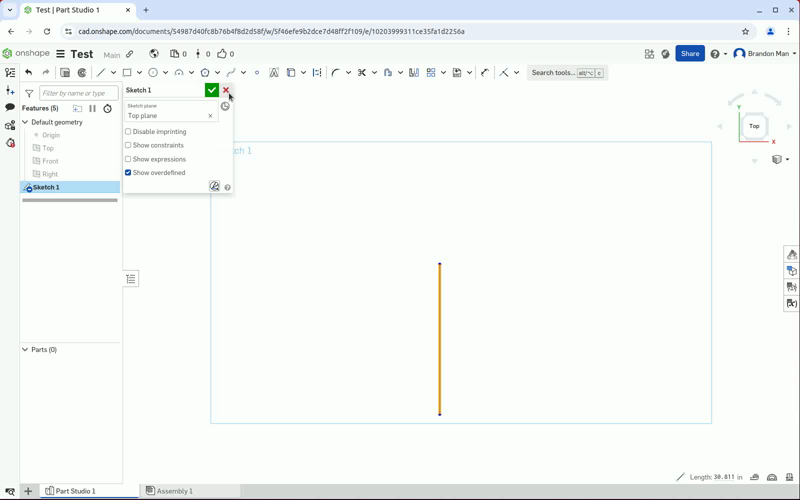
key(shift+h)
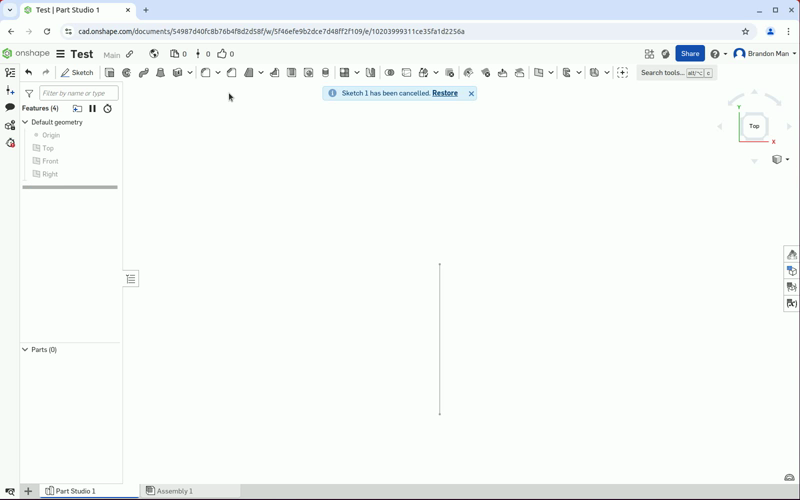
mouse_move(73, 352)
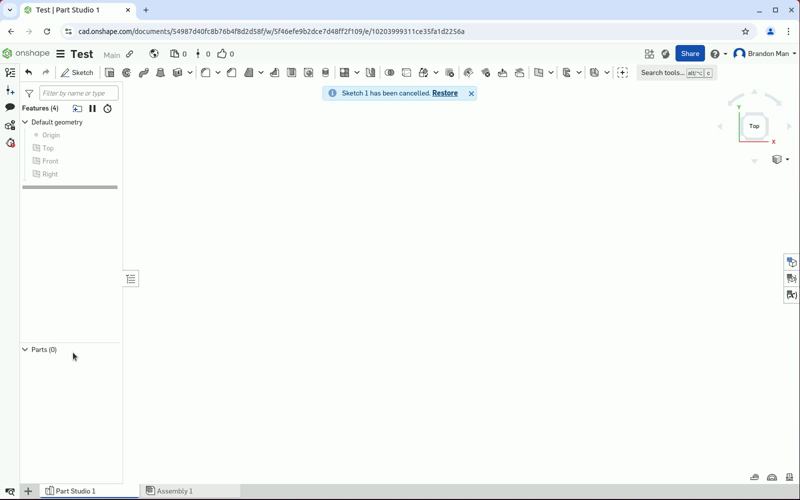
key(y)
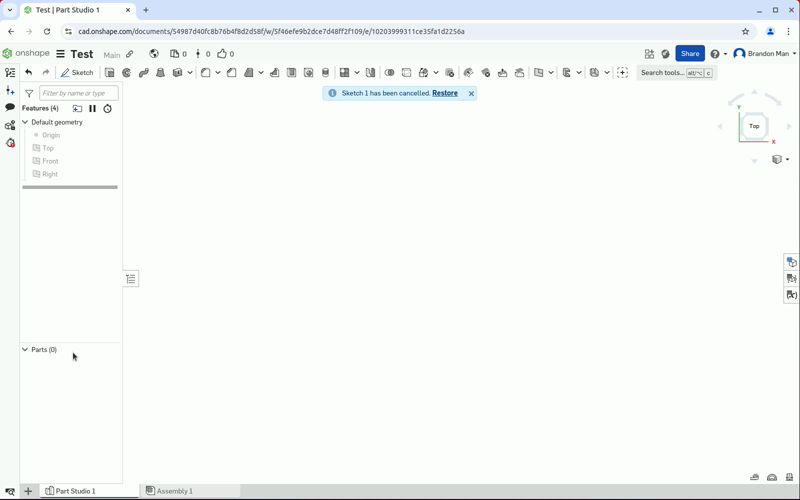
key(shift+p)
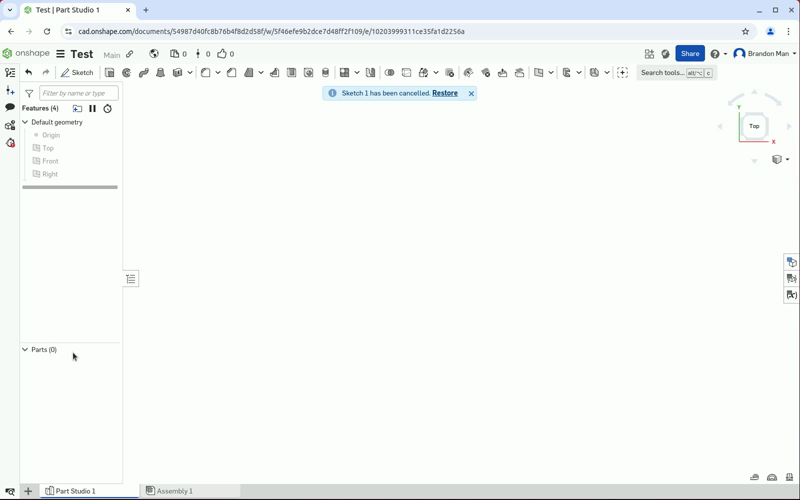
key(space)
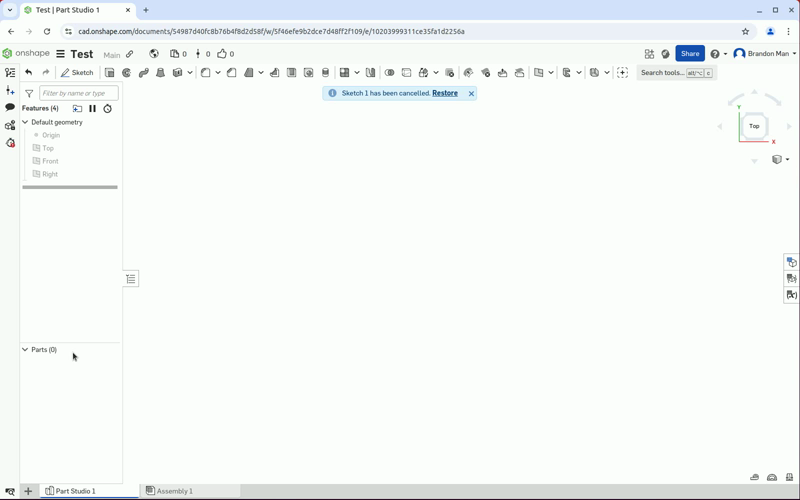
key_down(shift)
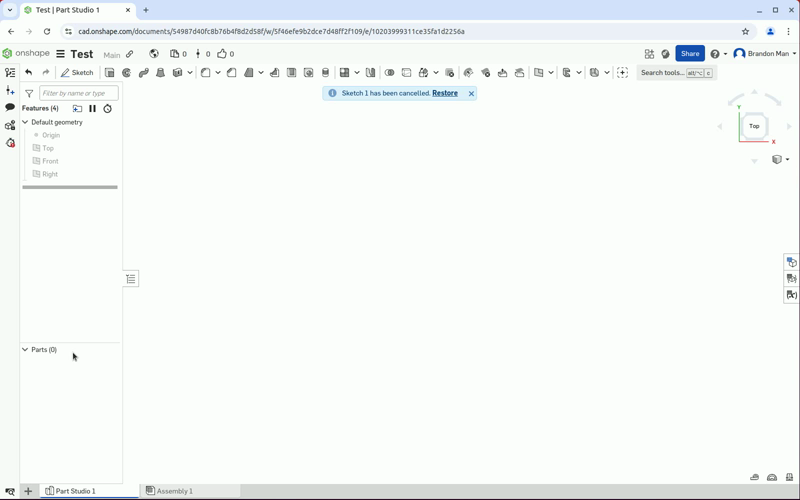
key(up)
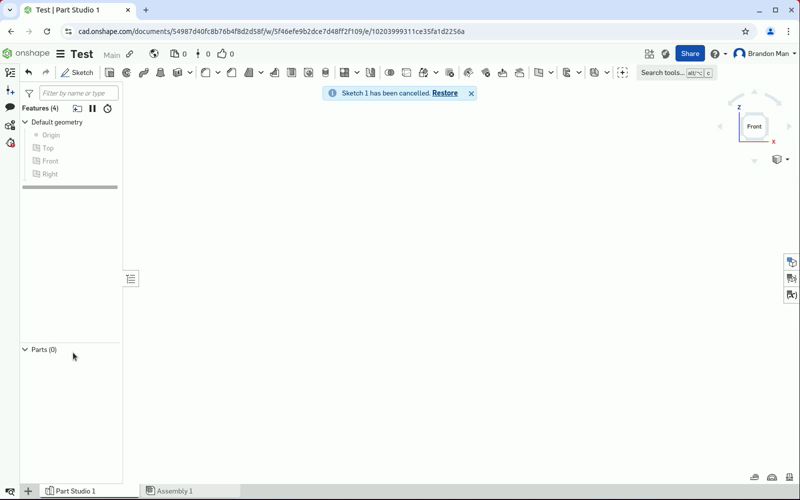
key_up(shift)
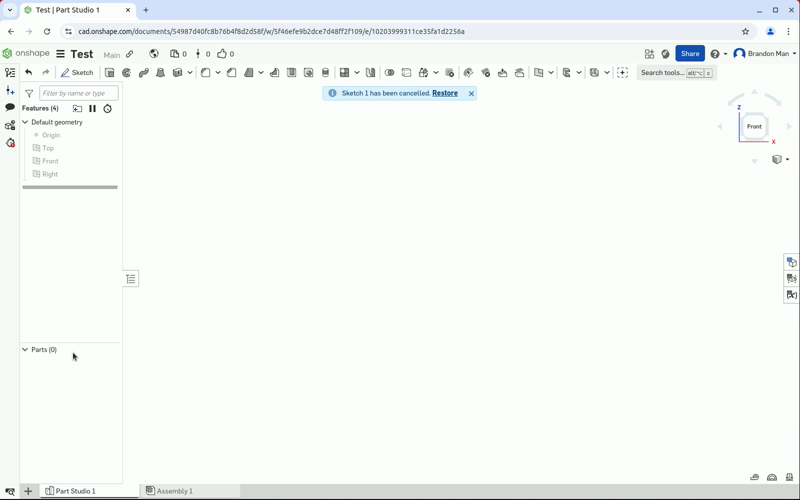
mouse_move(73, 352)
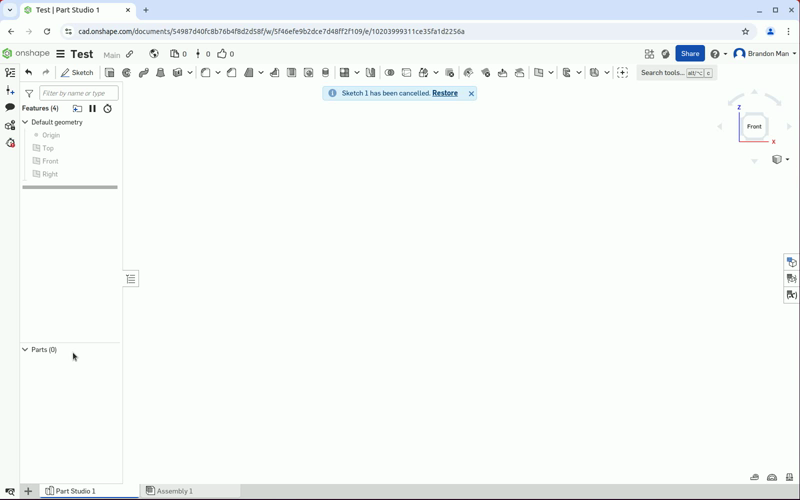
key(shift+y)
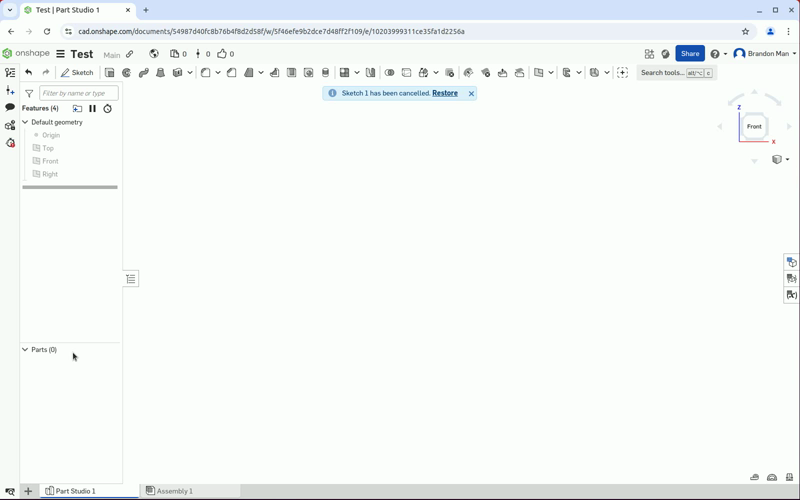
key(shift+s)
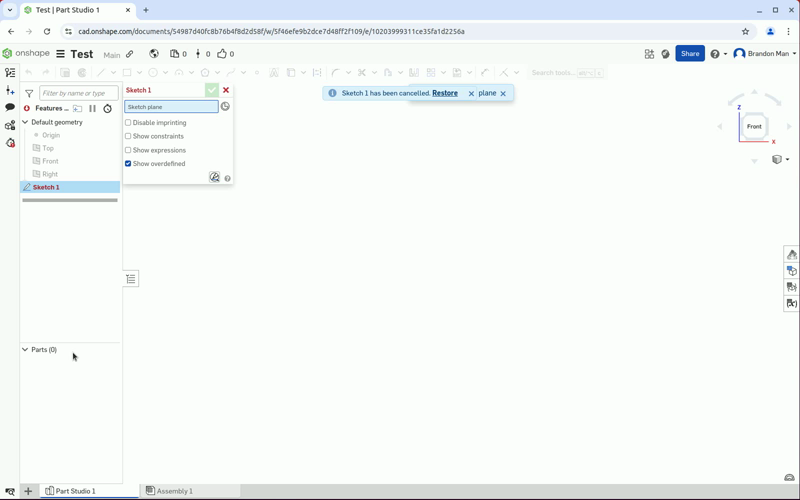
mouse_move(73, 163)
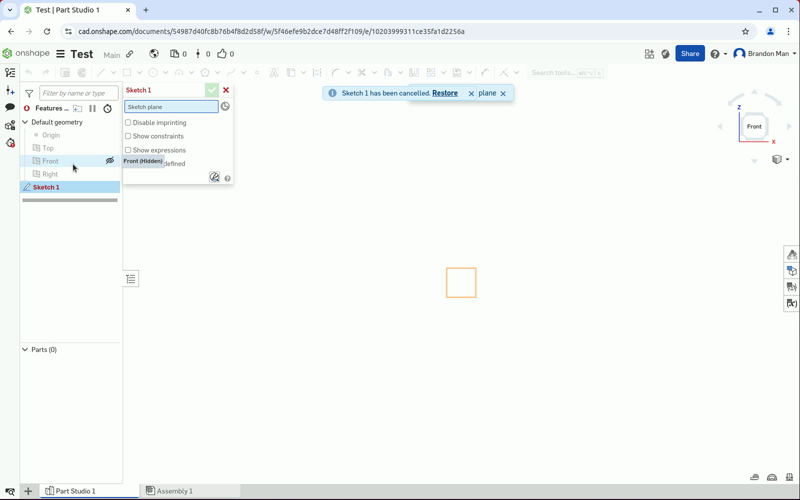
click(73, 163)
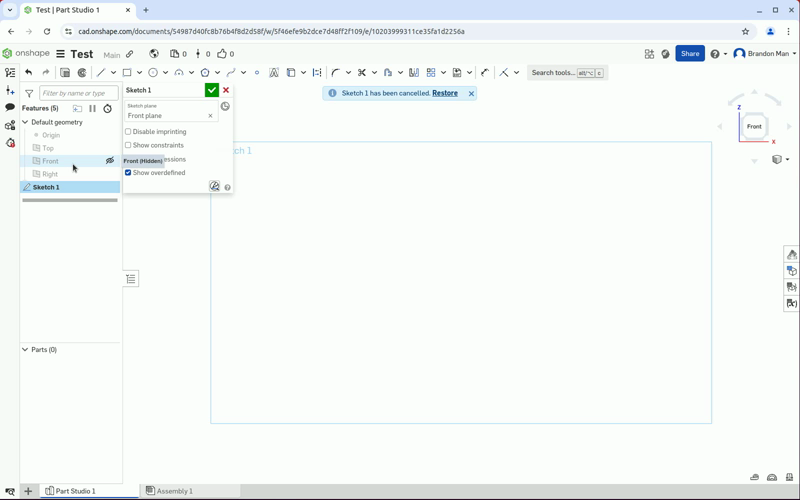
mouse_move(73, 352)
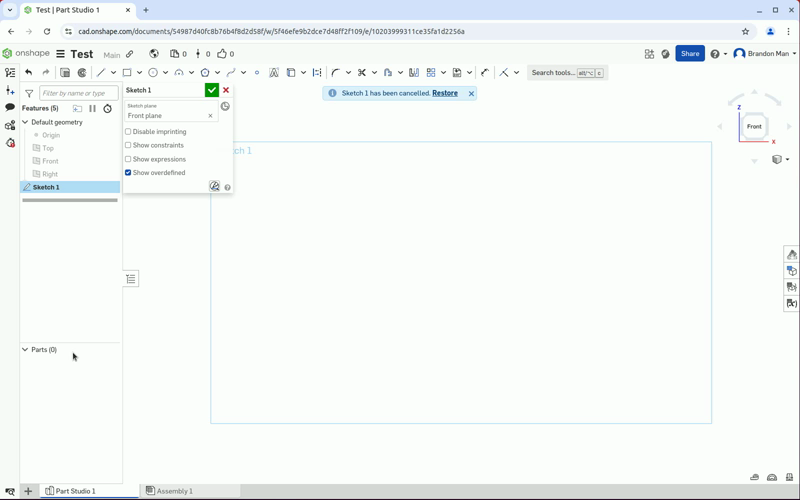
key(y)
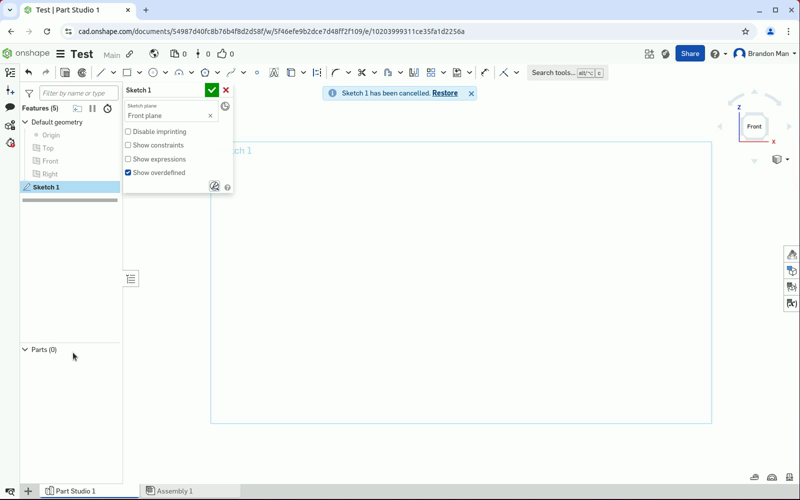
key(l)
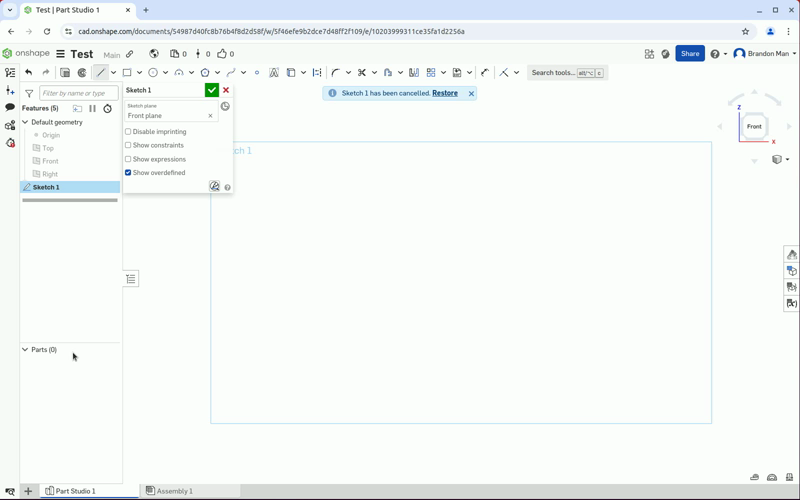
key_down(shift)
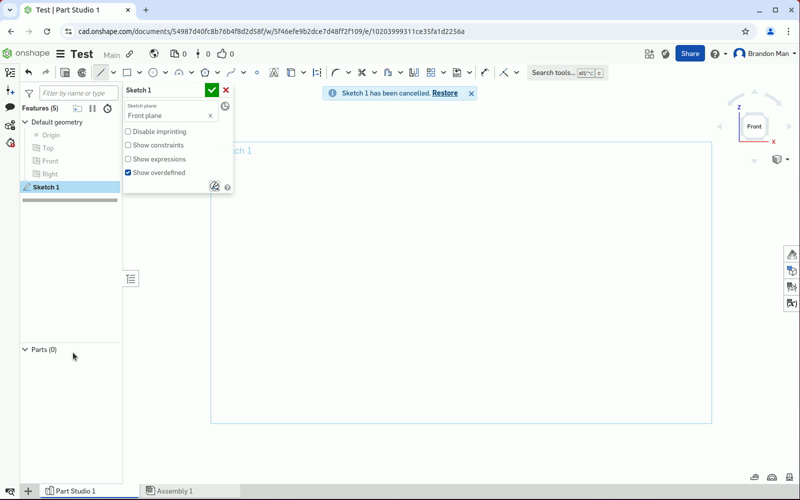
mouse_move(348, 220)
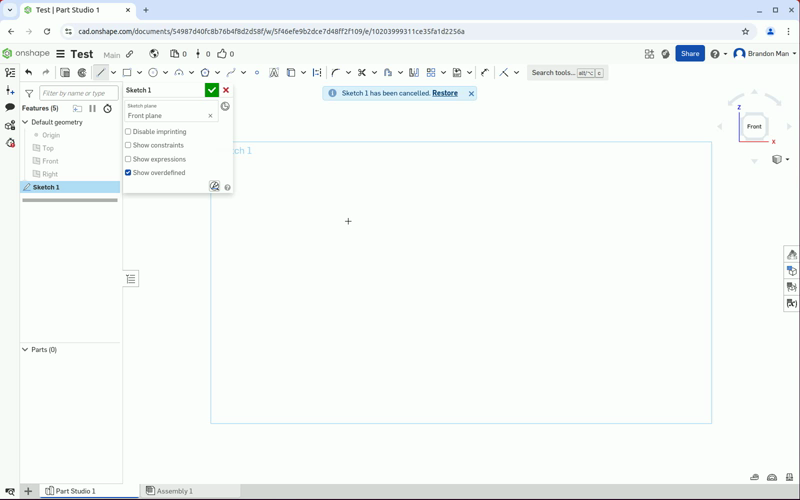
click(348, 220)
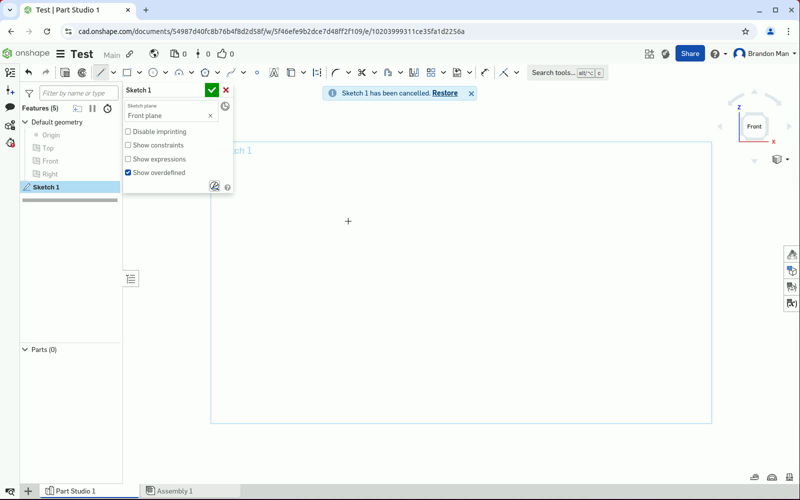
key_up(shift)
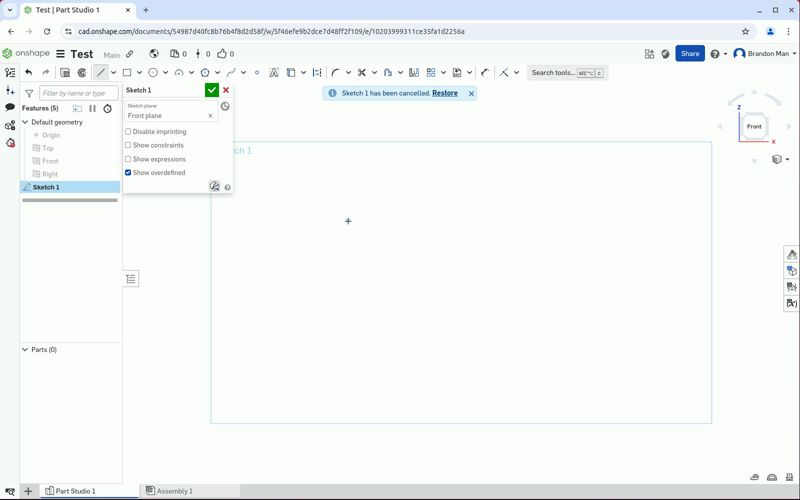
key_down(shift)
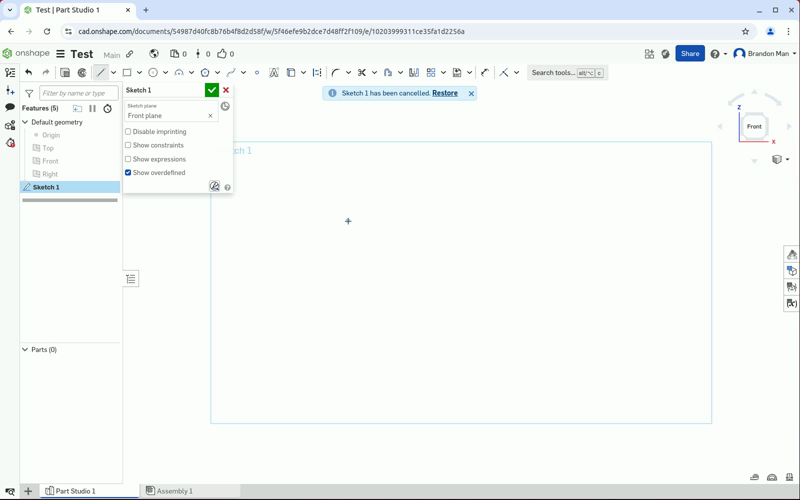
mouse_move(378, 220)
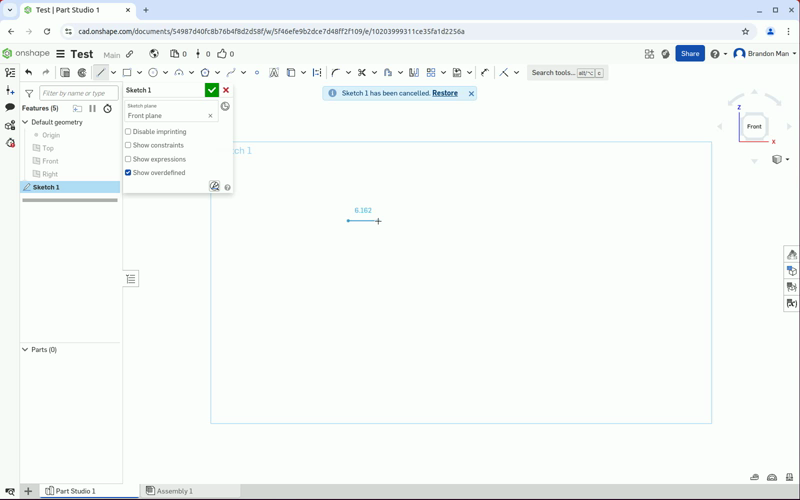
mouse_move(392, 220)
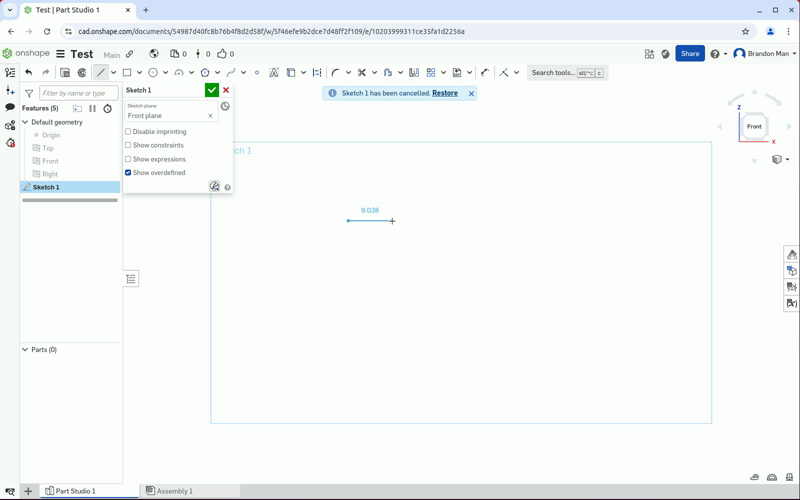
click(392, 220)
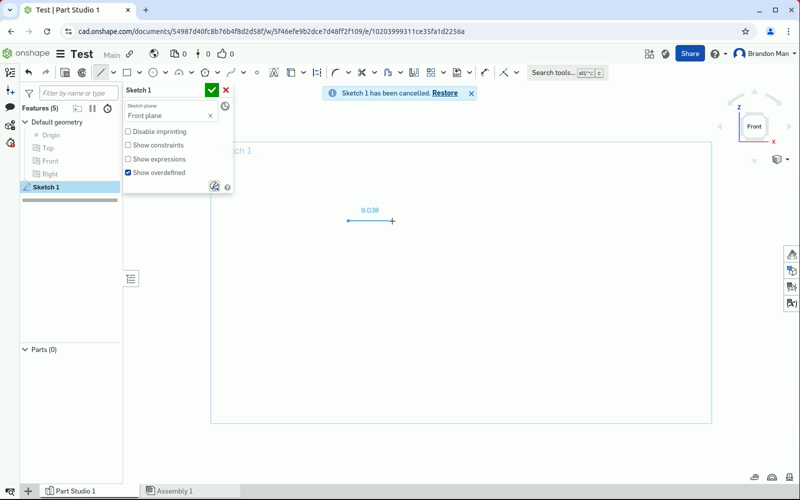
key_up(shift)
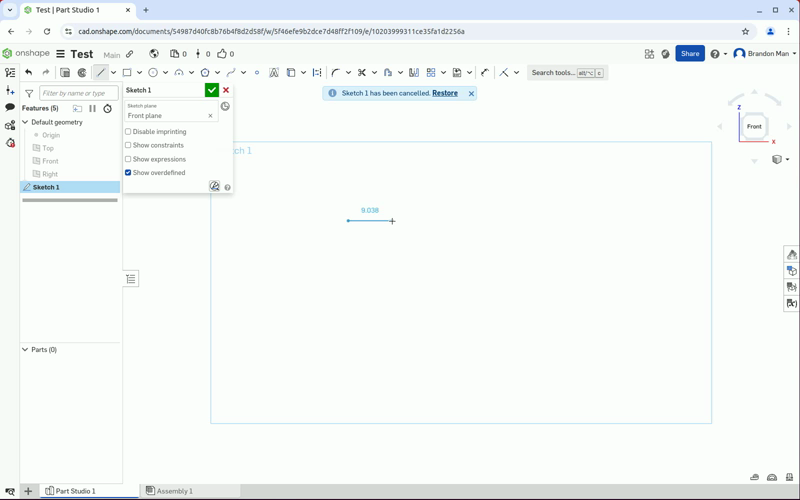
key_down(shift)
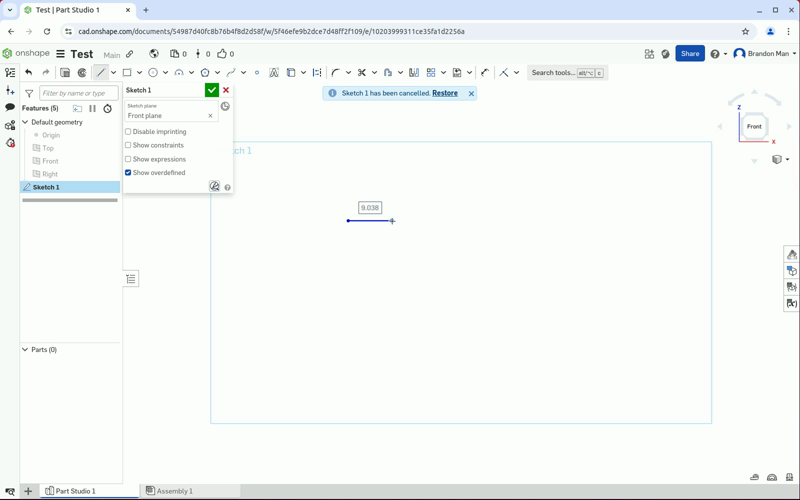
mouse_move(422, 220)
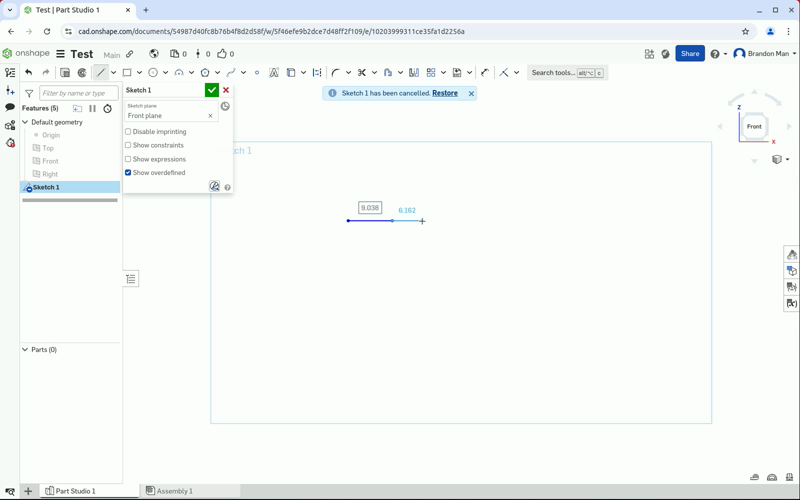
mouse_move(392, 176)
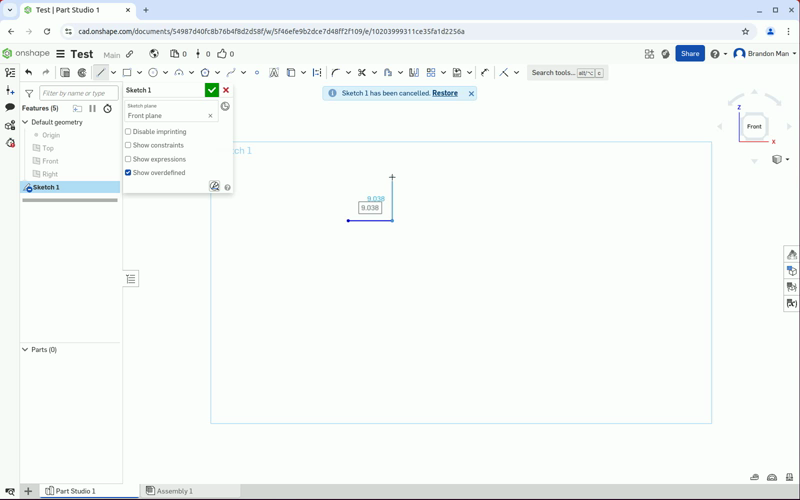
click(392, 176)
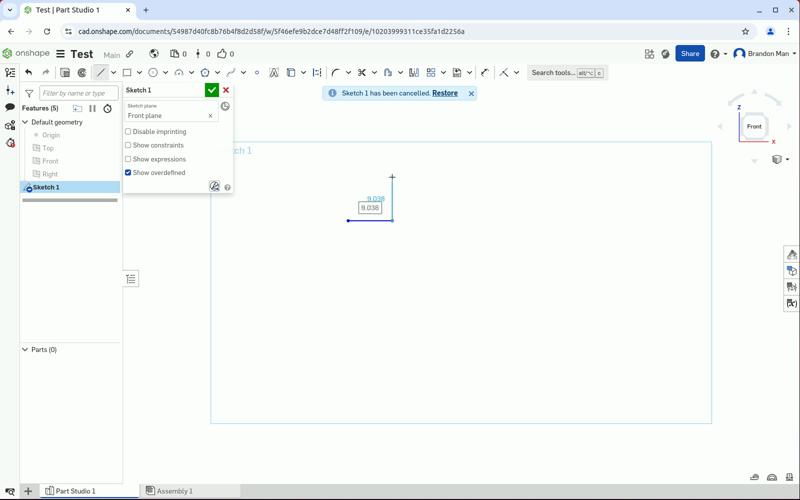
key_up(shift)
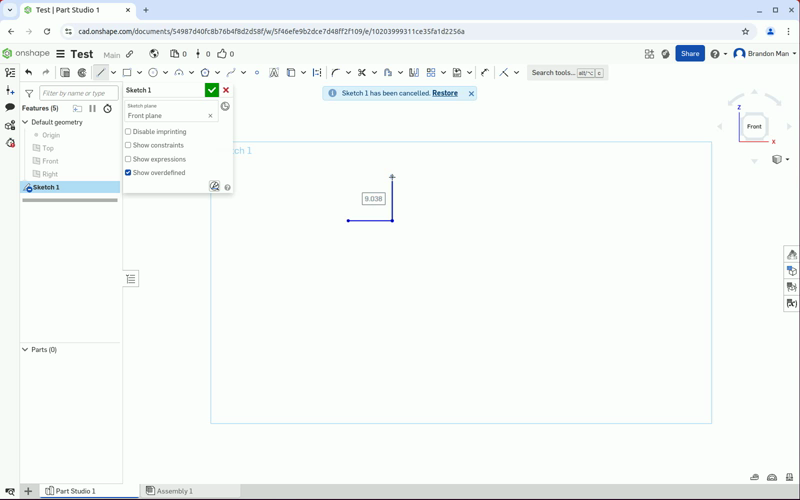
key_down(shift)
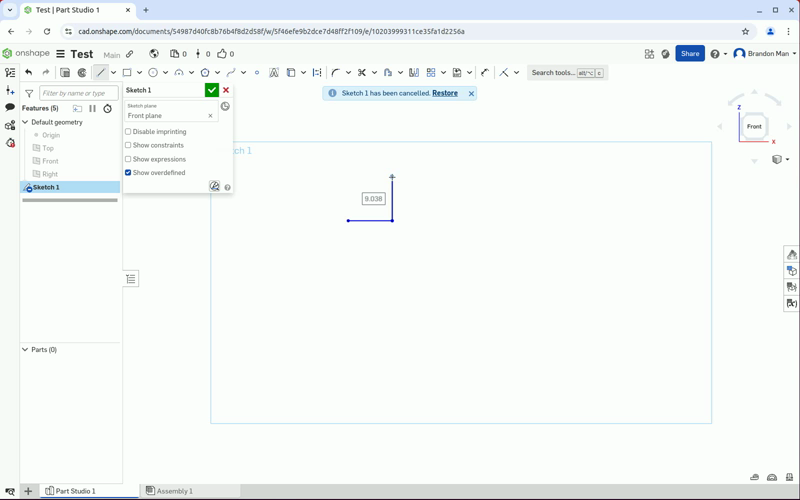
mouse_move(422, 176)
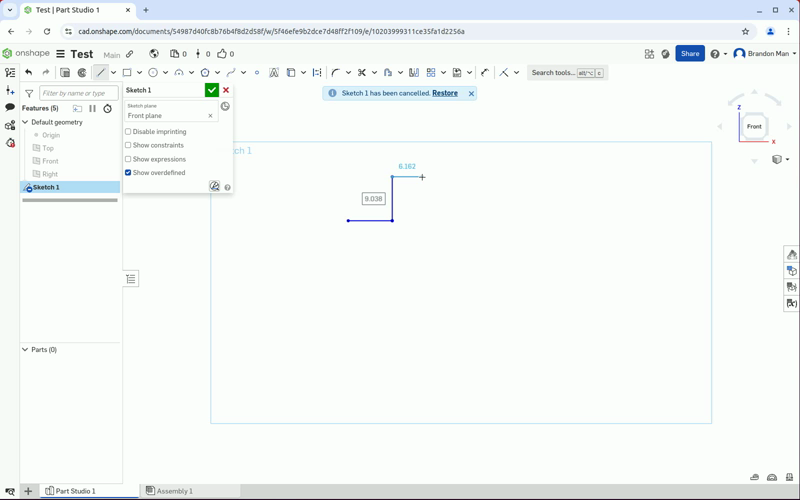
mouse_move(348, 176)
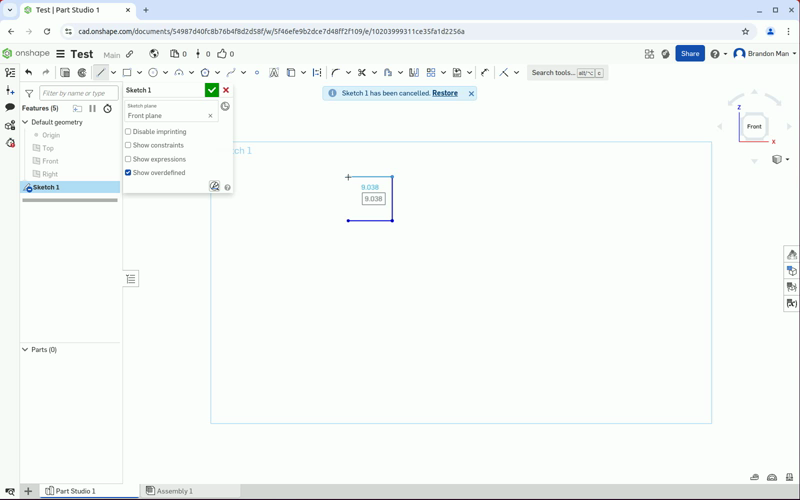
click(348, 176)
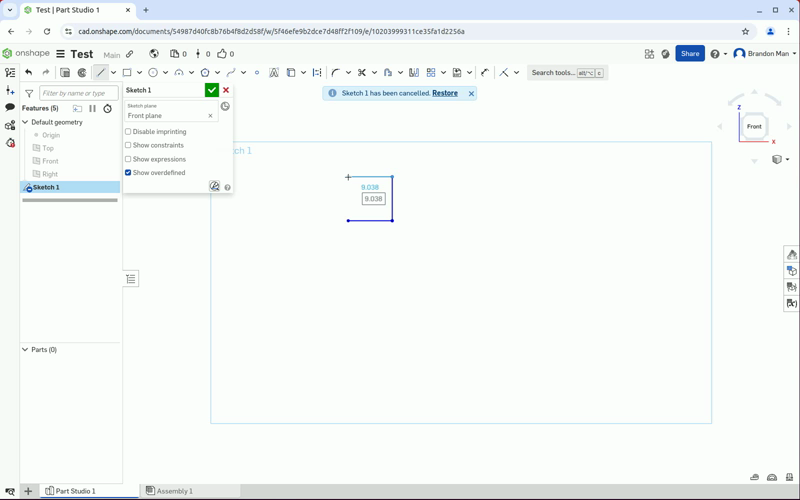
key_up(shift)
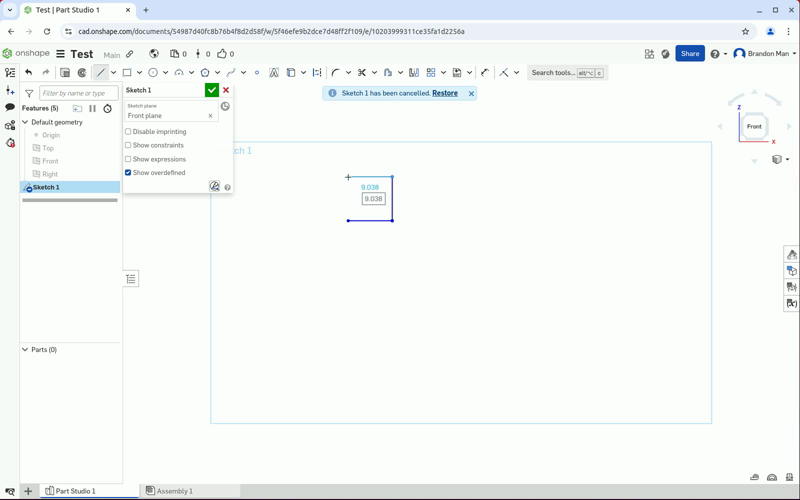
mouse_move(378, 176)
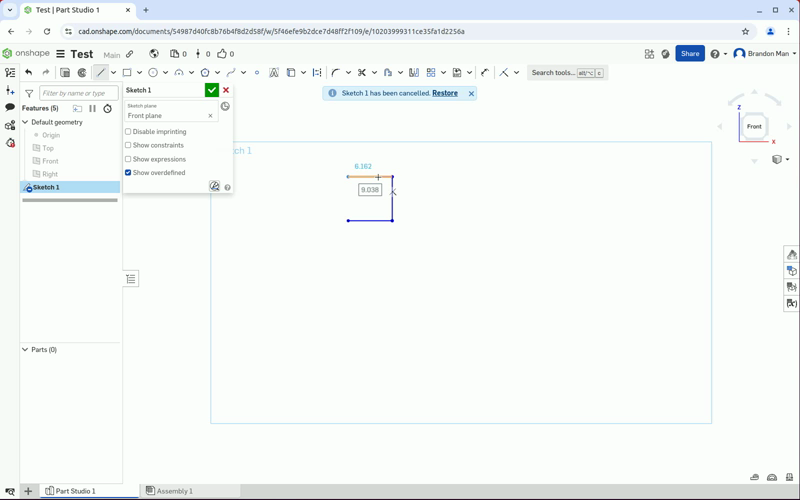
key_down(shift)
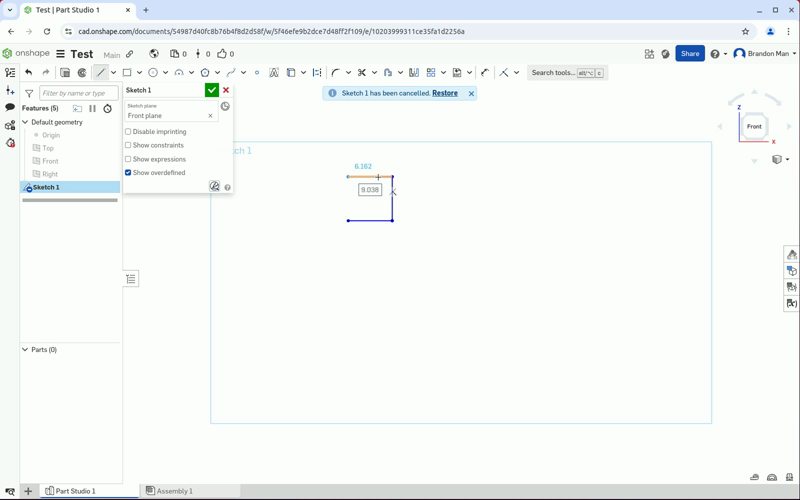
mouse_move(348, 220)
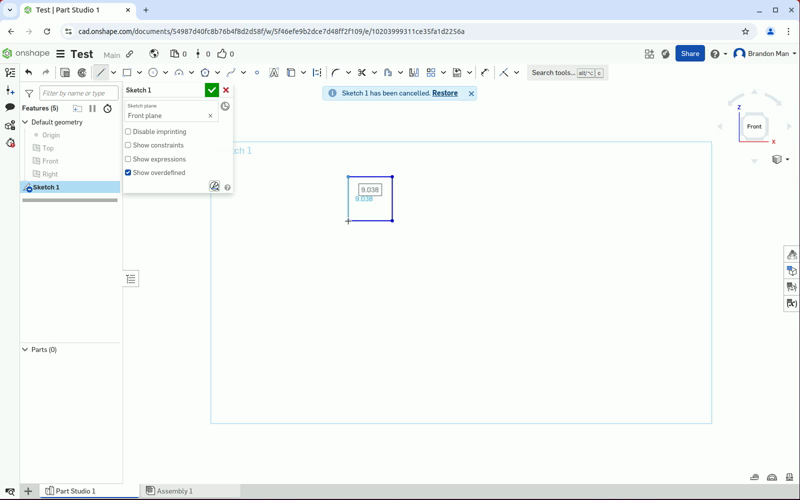
key_up(shift)
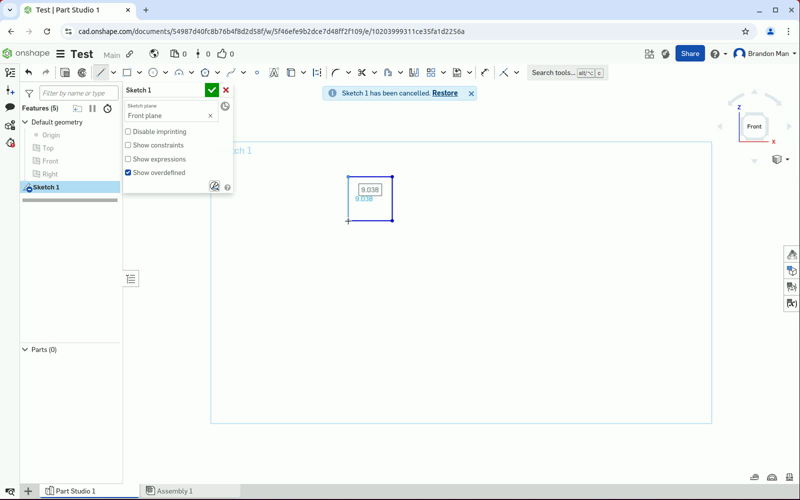
click(348, 220)
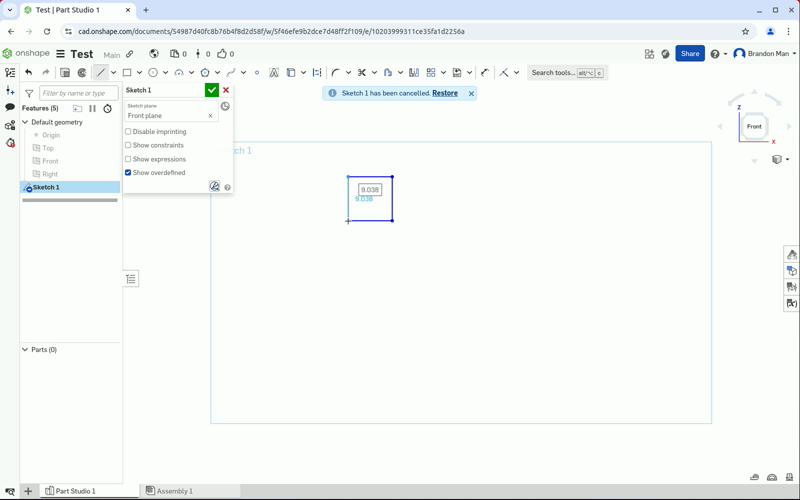
key(esc)
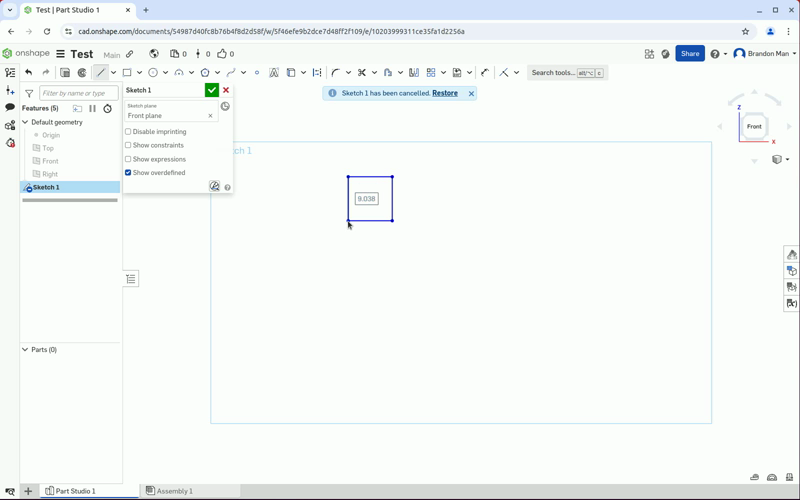
mouse_move(387, 180)
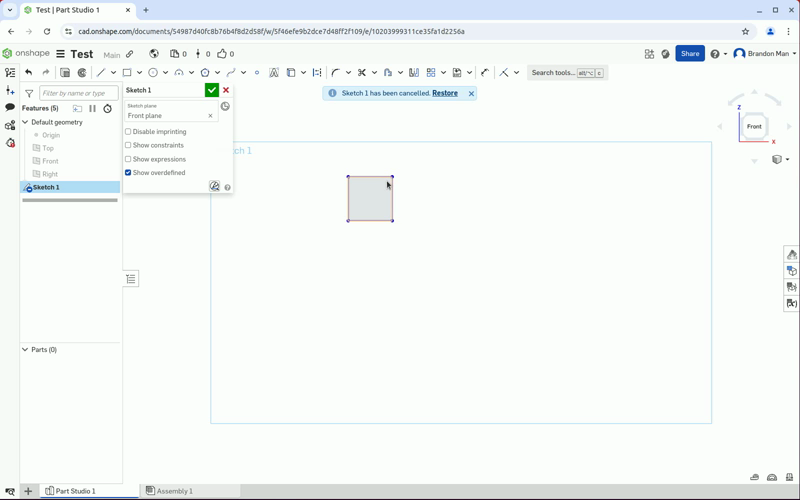
click(387, 180)
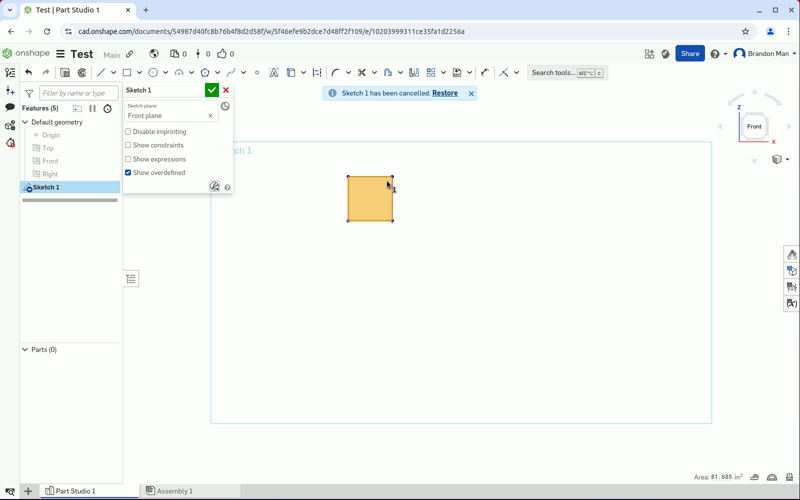
mouse_move(73, 352)
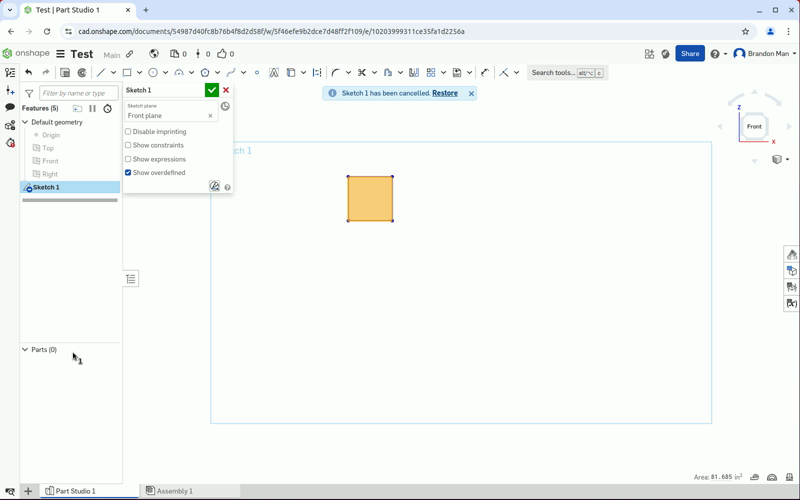
key(shift+y)
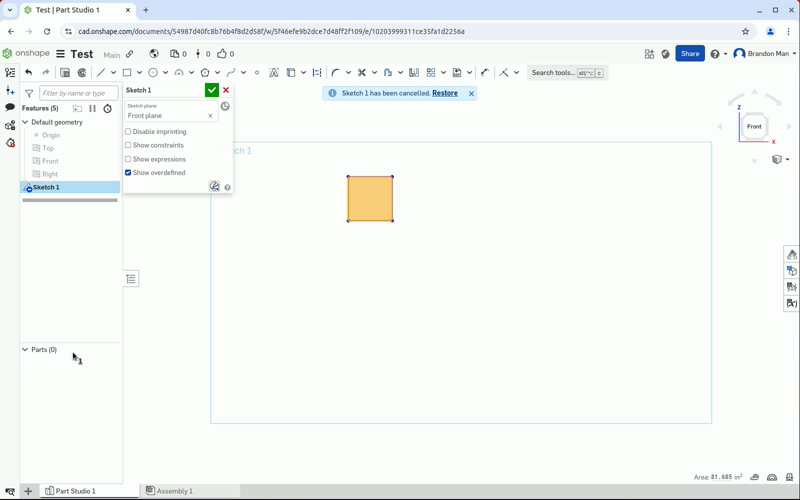
key(shift+e)
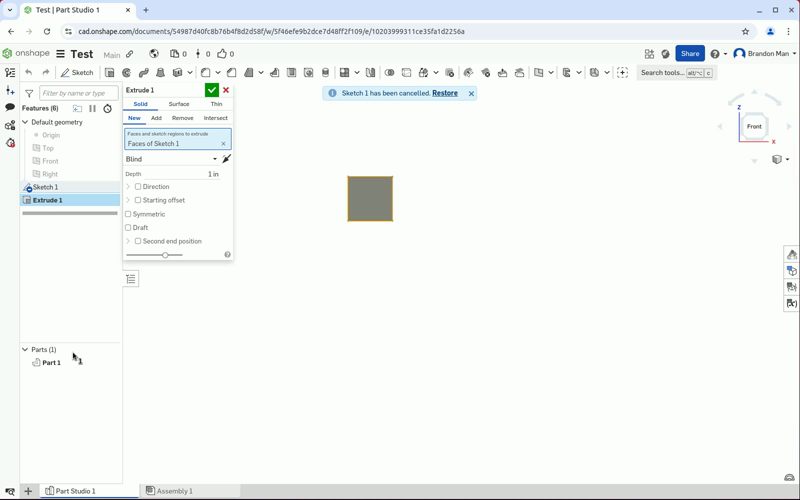
mouse_move(143, 106)
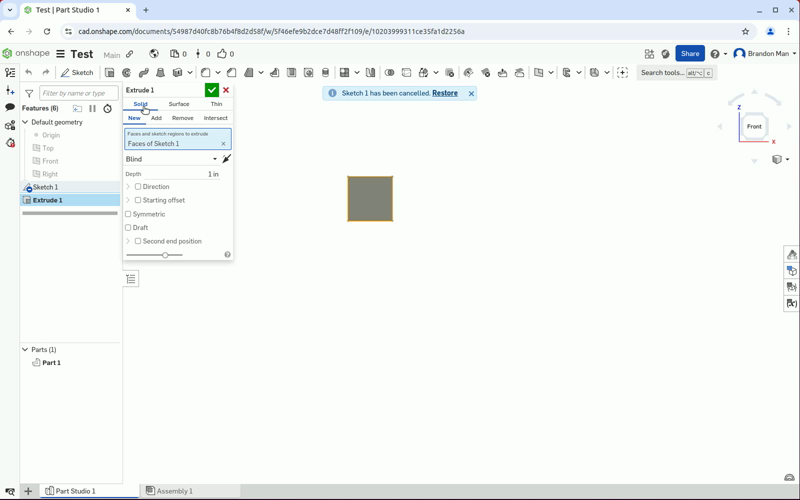
click(143, 106)
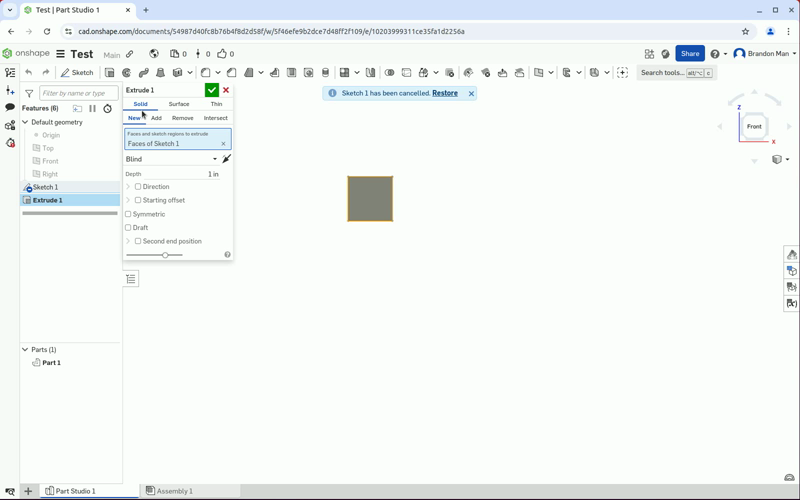
mouse_move(137, 120)
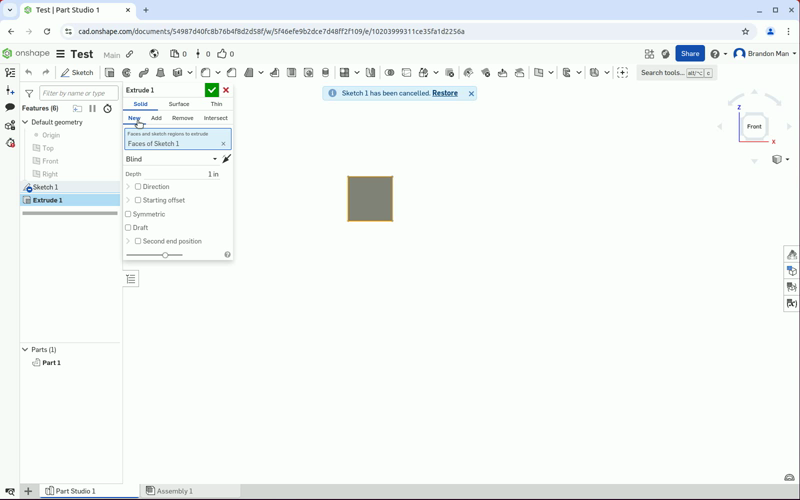
click(137, 120)
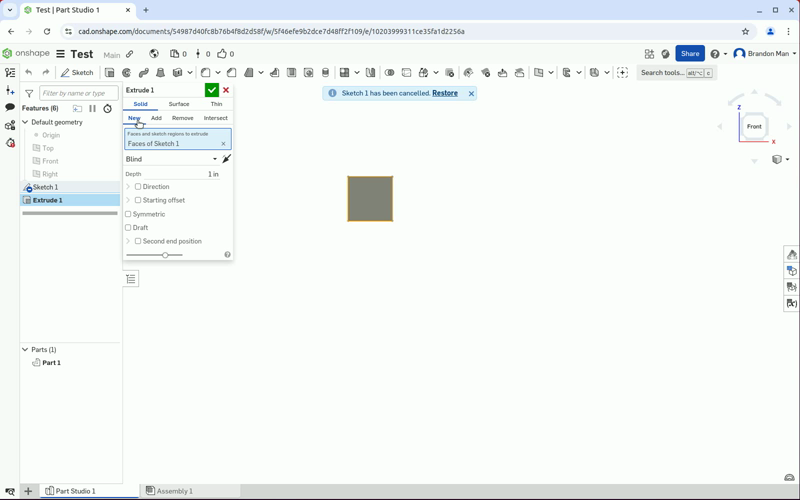
key(tab, 4)
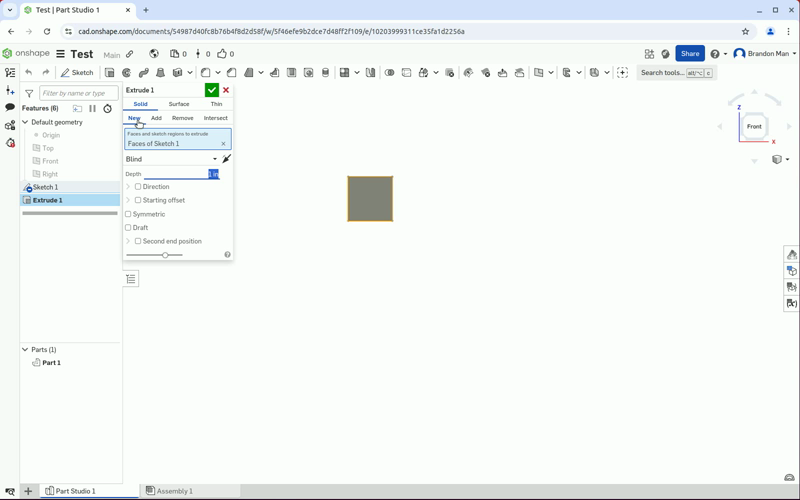
text(8.906)
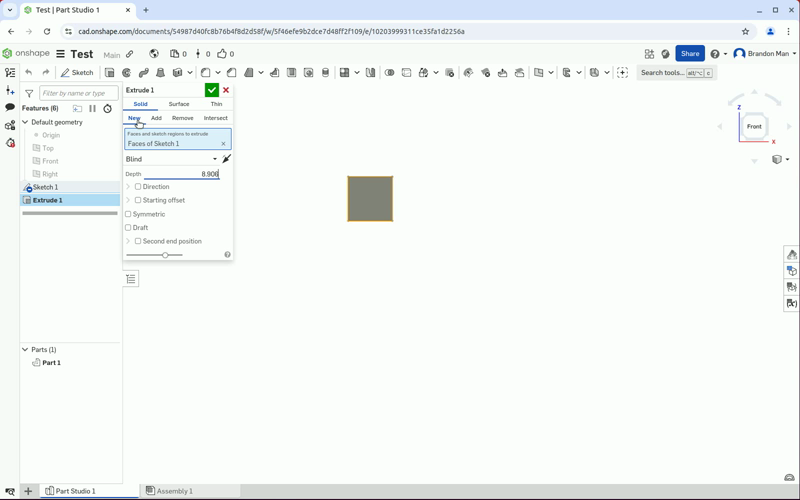
key(enter)
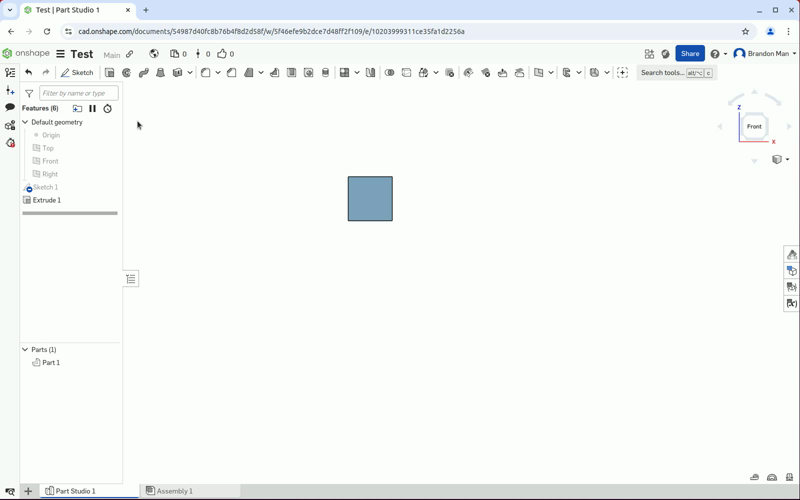
key(shift+h)
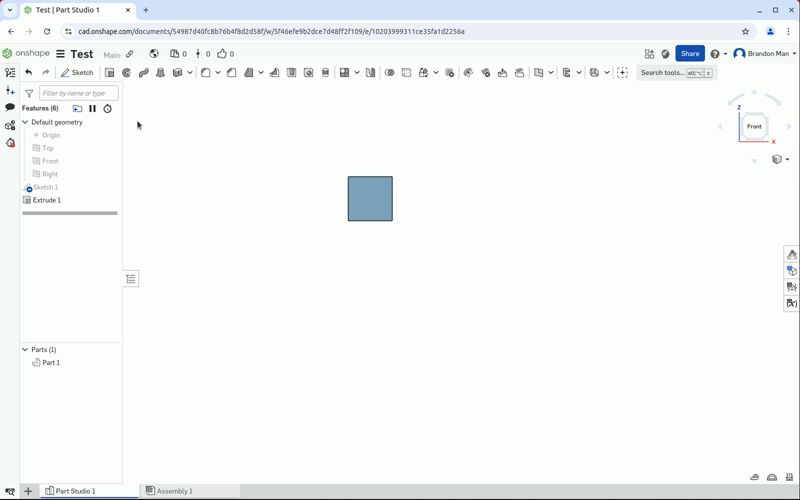
key(shift+h)
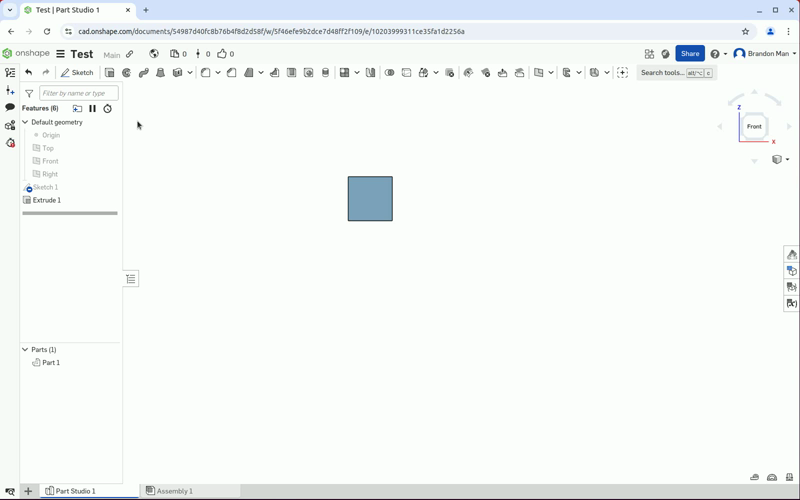
mouse_move(73, 189)
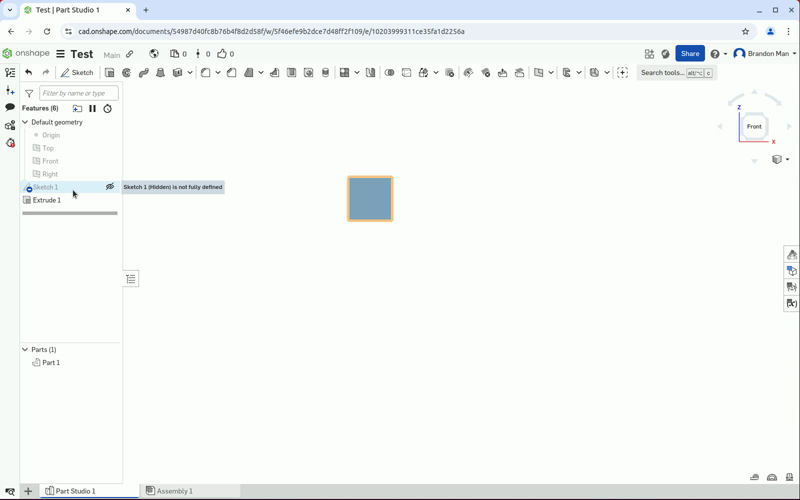
click(73, 189)
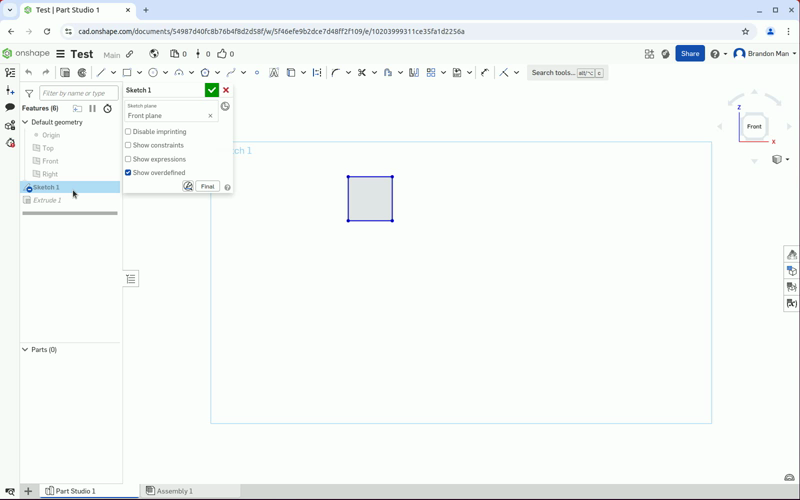
mouse_move(229, 92)
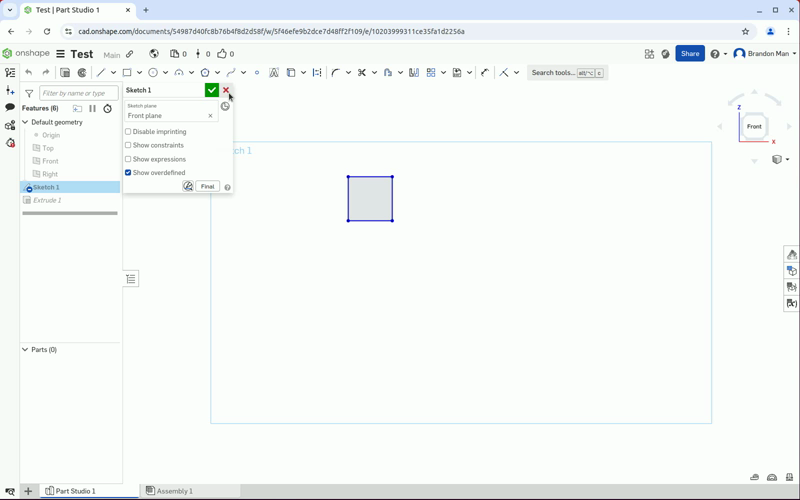
click(229, 92)
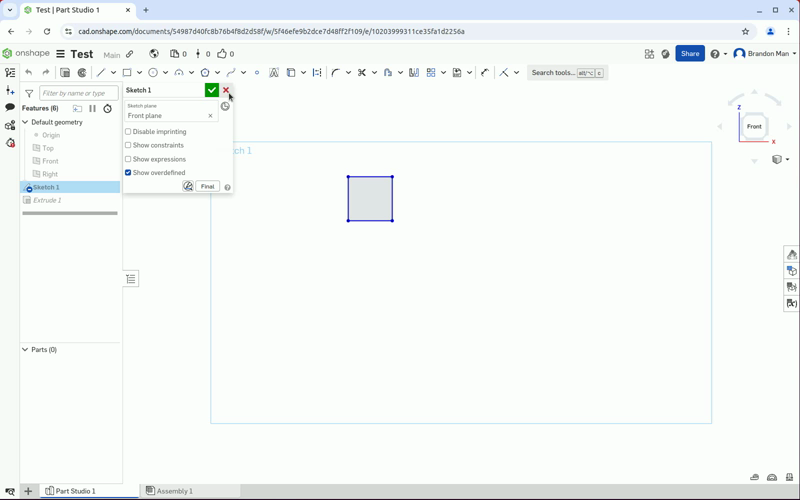
key(shift+s)
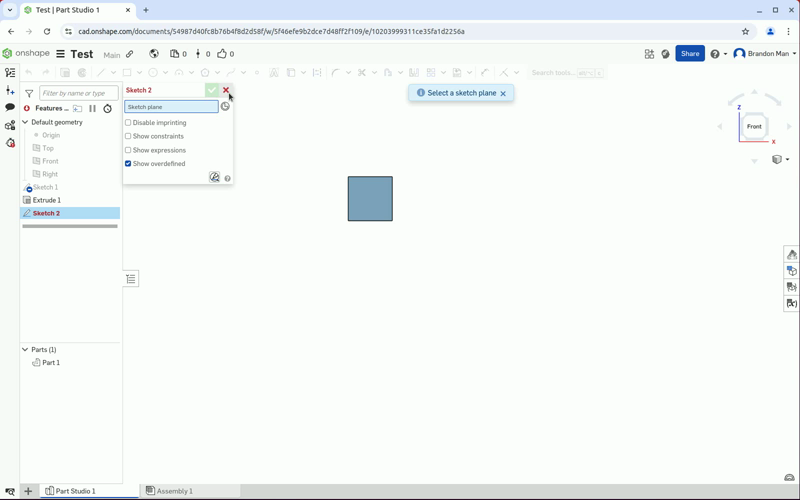
mouse_move(73, 163)
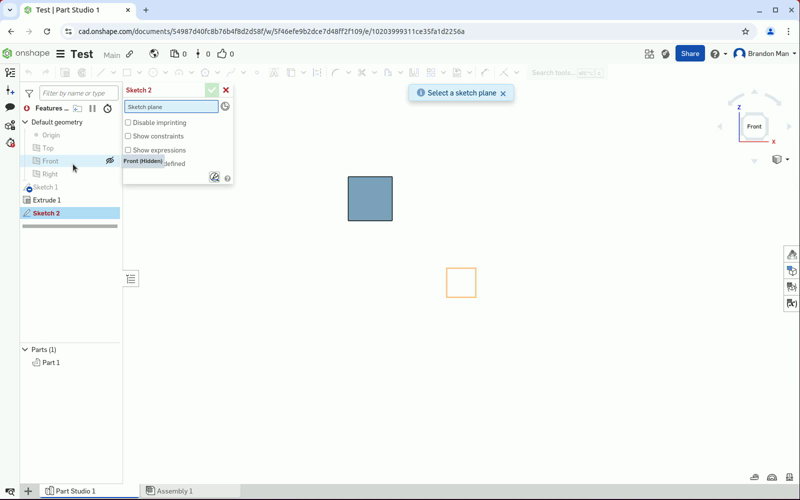
click(73, 163)
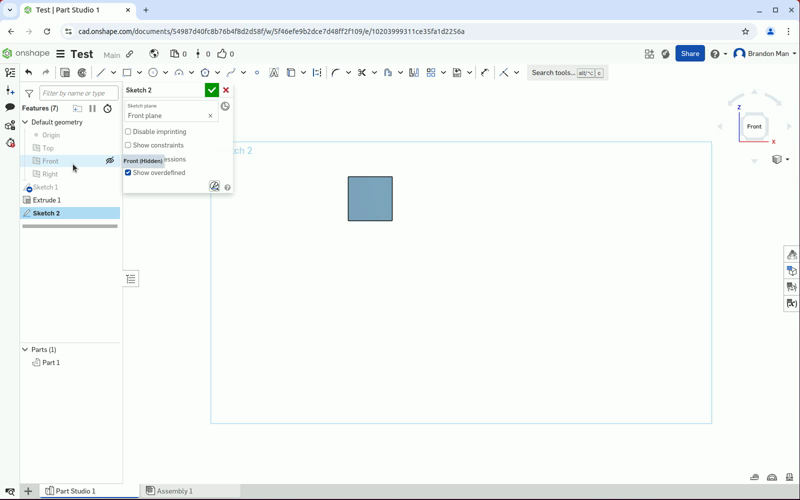
mouse_move(73, 352)
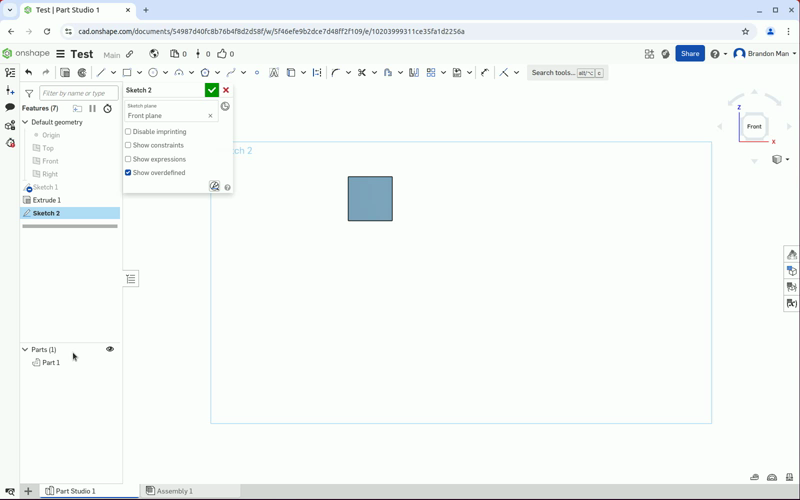
key(y)
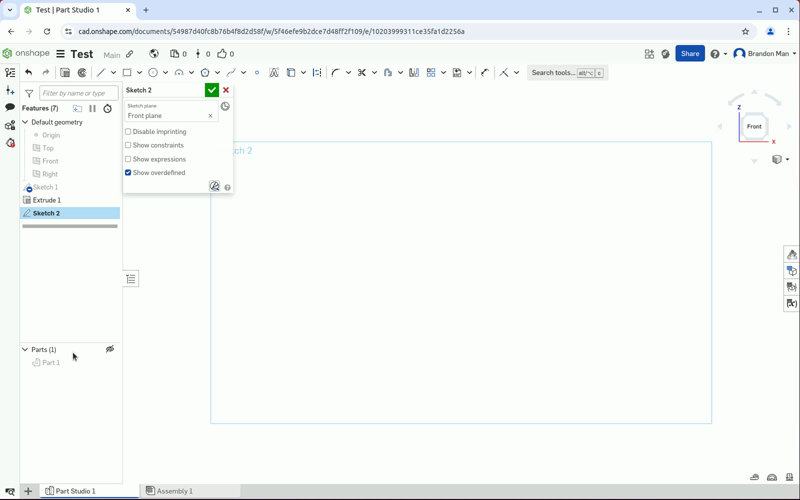
key(l)
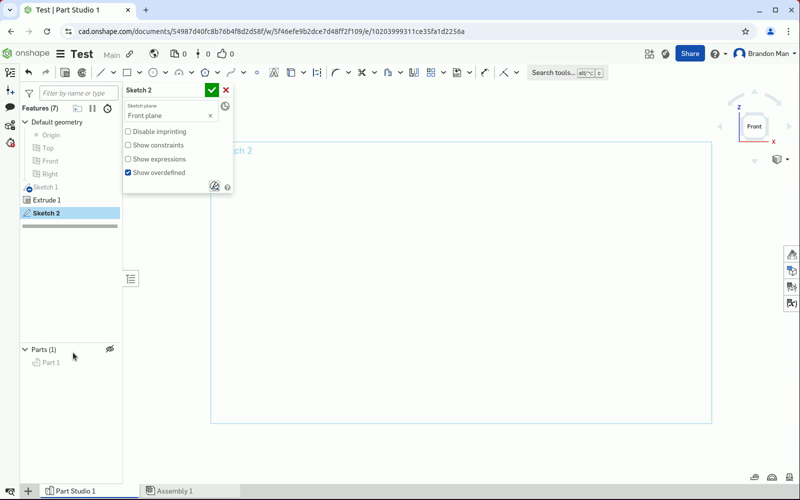
key_down(shift)
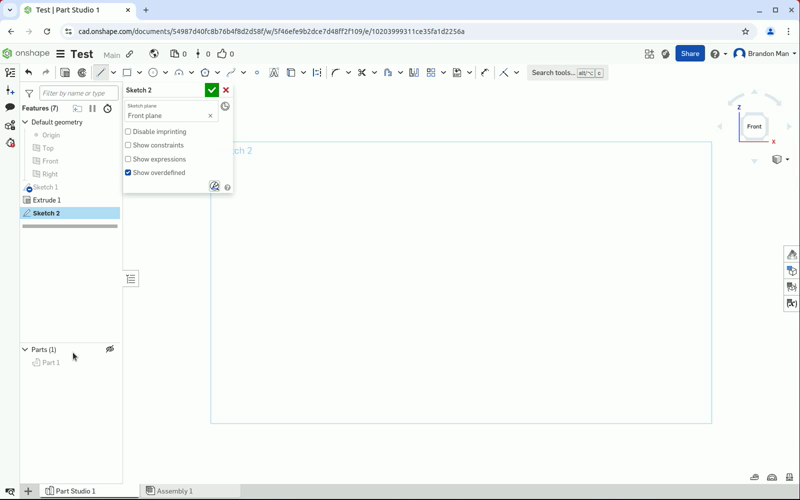
mouse_move(348, 307)
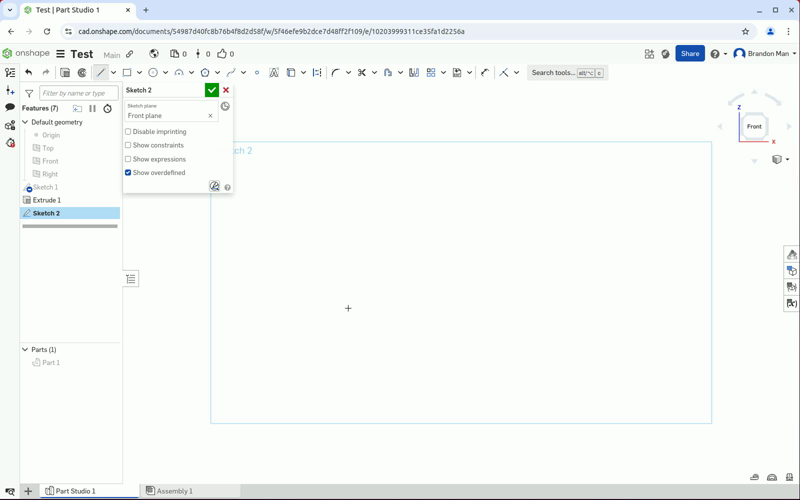
click(348, 307)
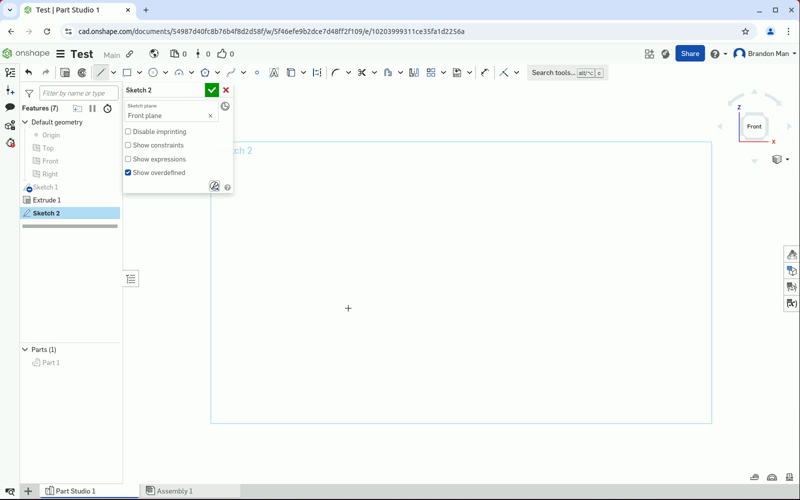
key_up(shift)
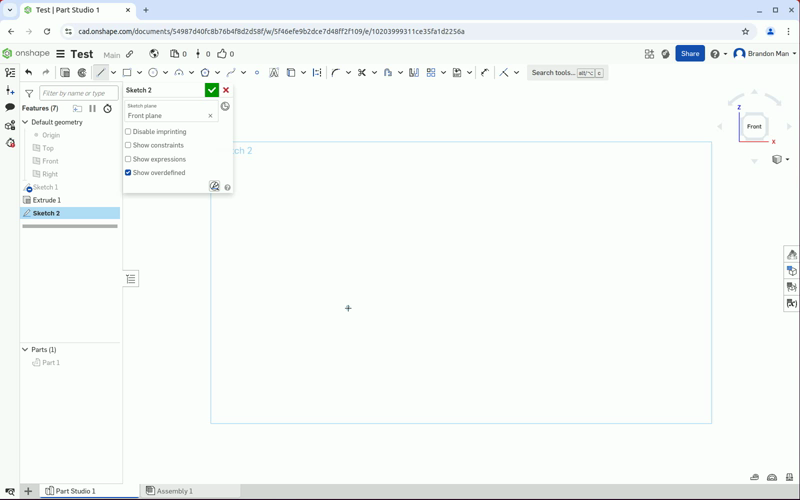
key_down(shift)
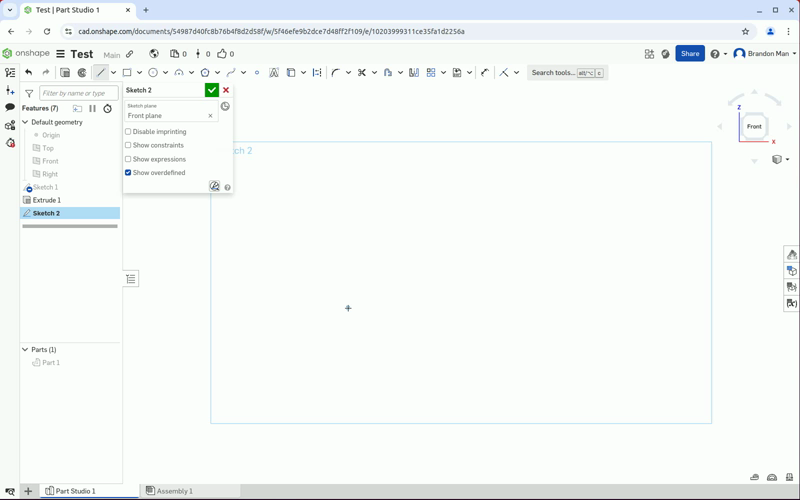
mouse_move(378, 307)
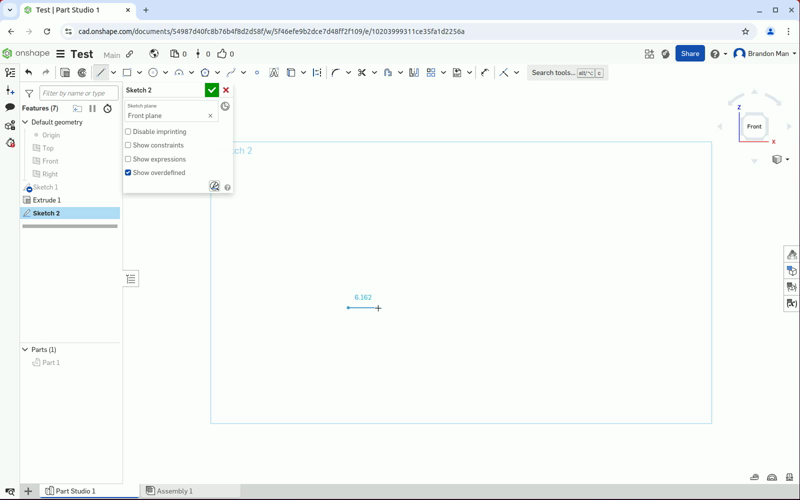
mouse_move(392, 307)
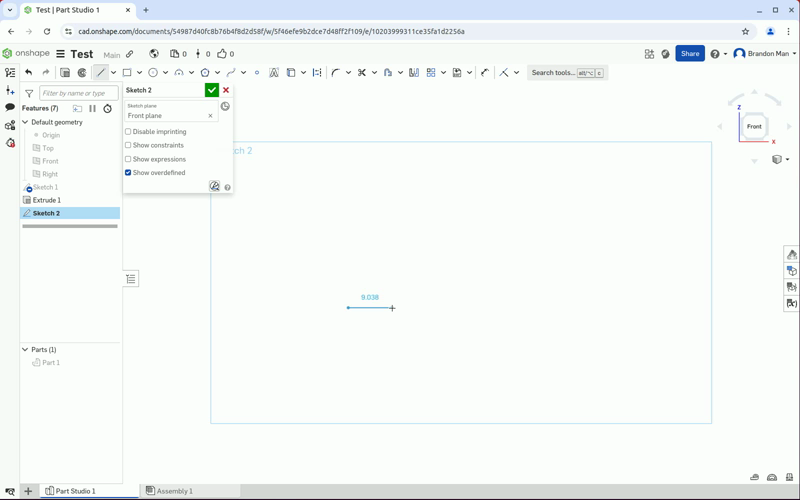
click(392, 307)
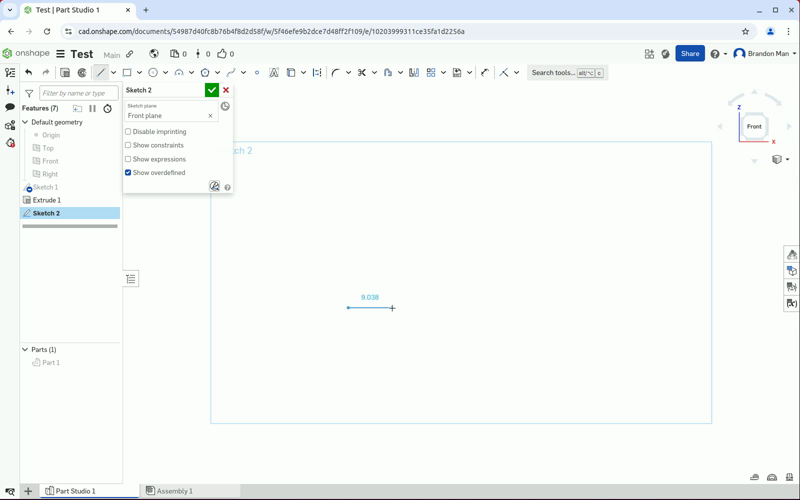
key_up(shift)
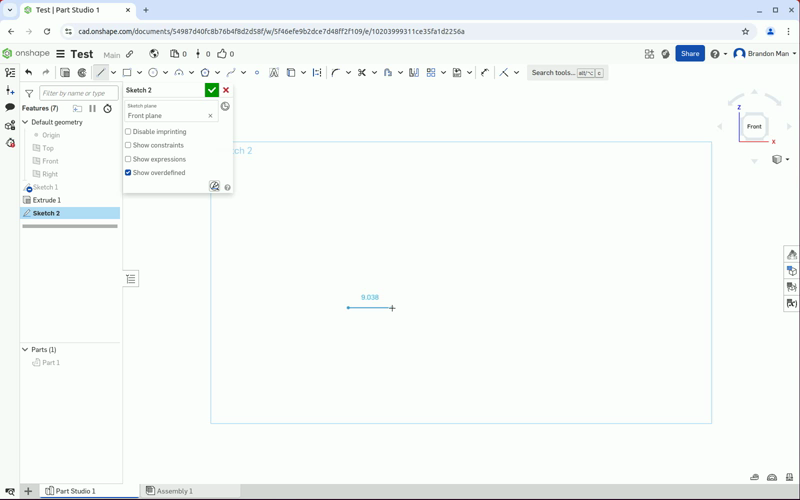
key_down(shift)
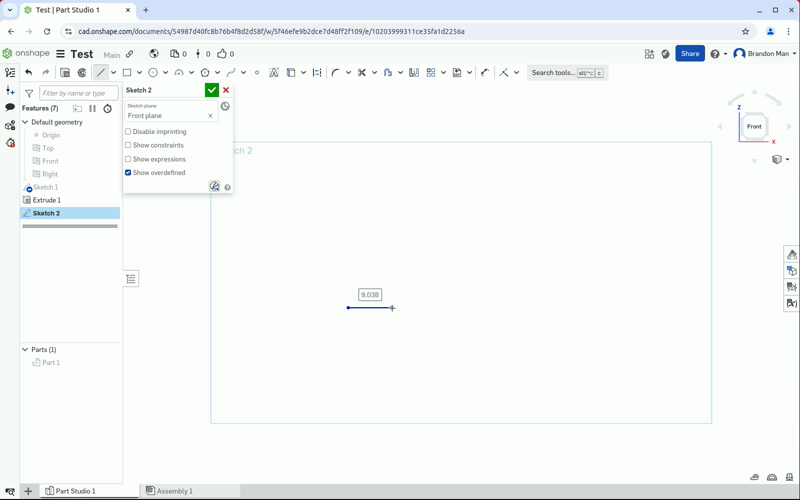
mouse_move(392, 220)
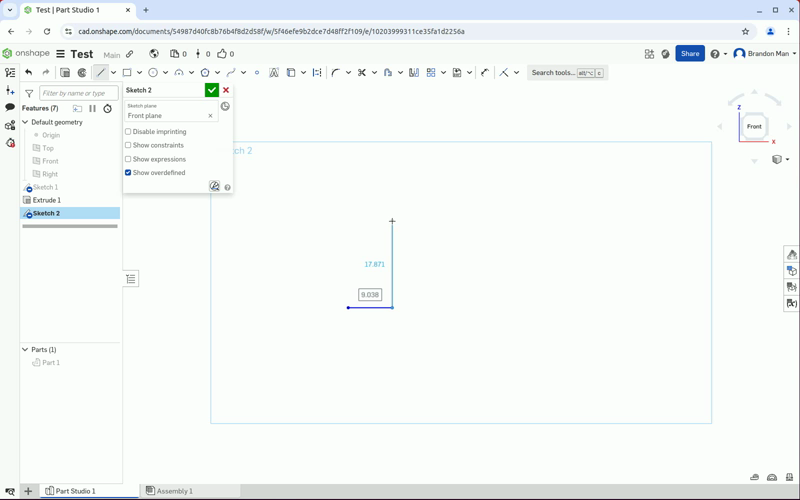
click(392, 220)
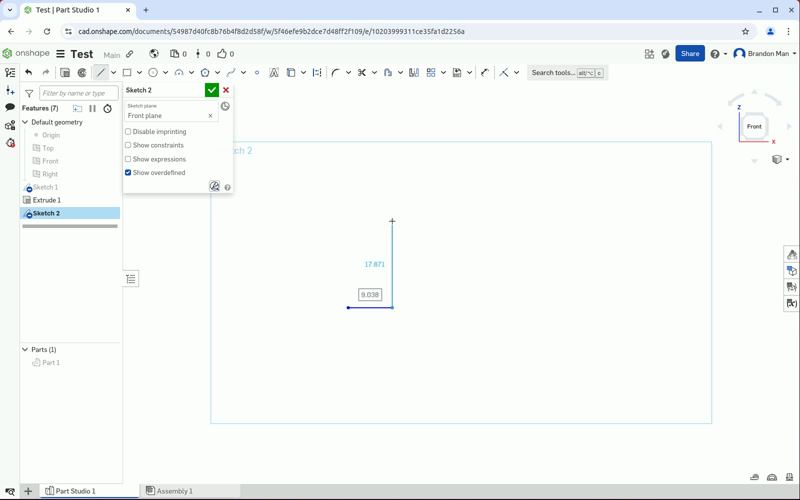
key_up(shift)
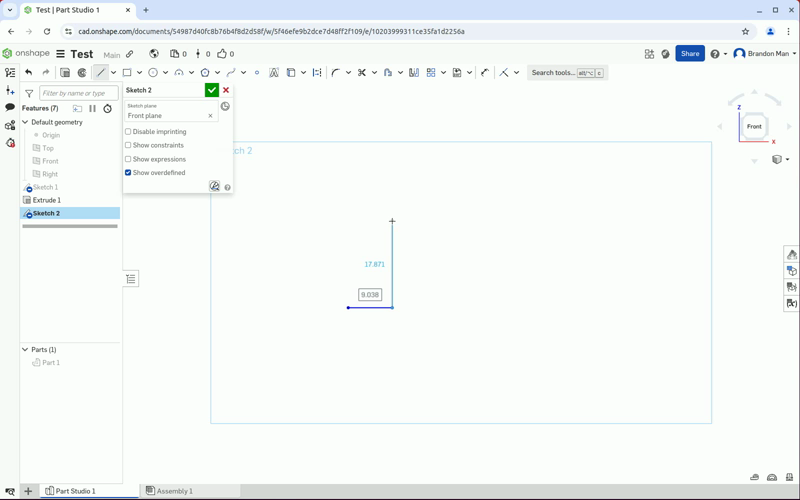
key_down(shift)
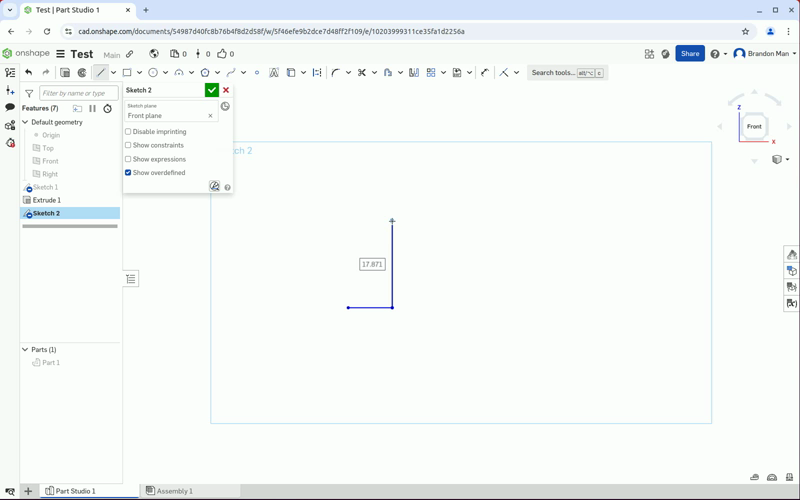
mouse_move(422, 220)
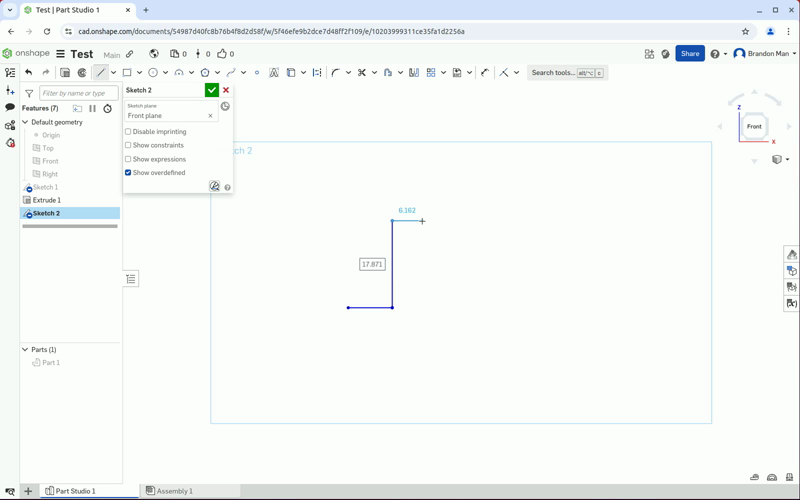
mouse_move(348, 220)
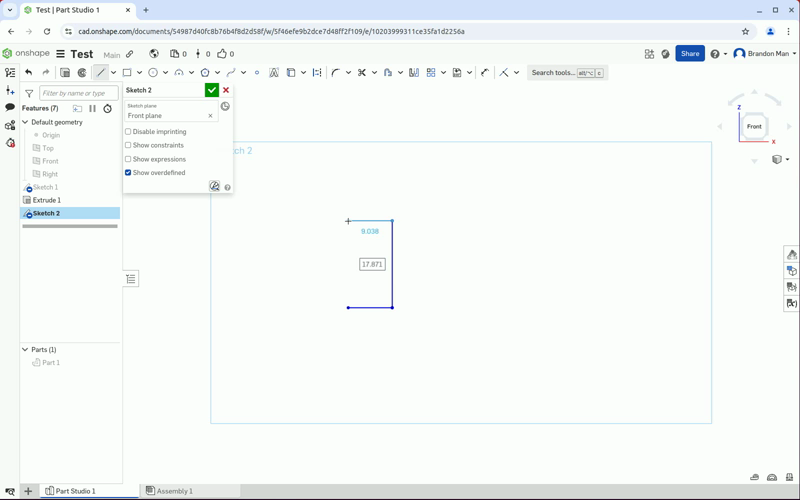
click(348, 220)
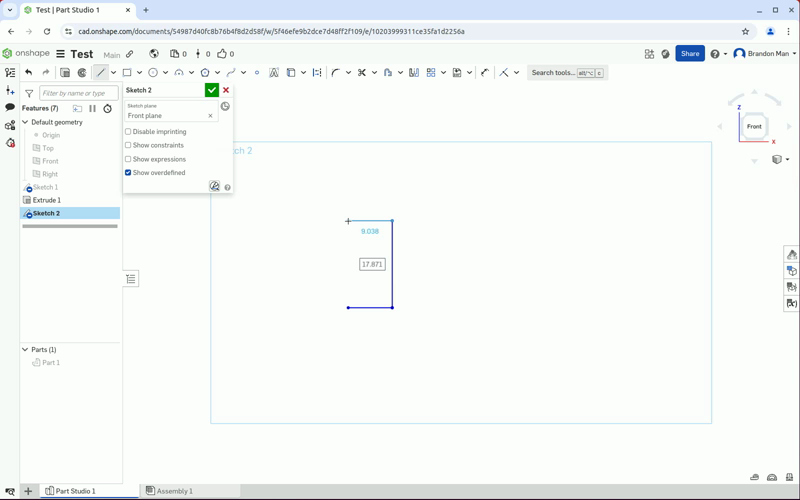
key_up(shift)
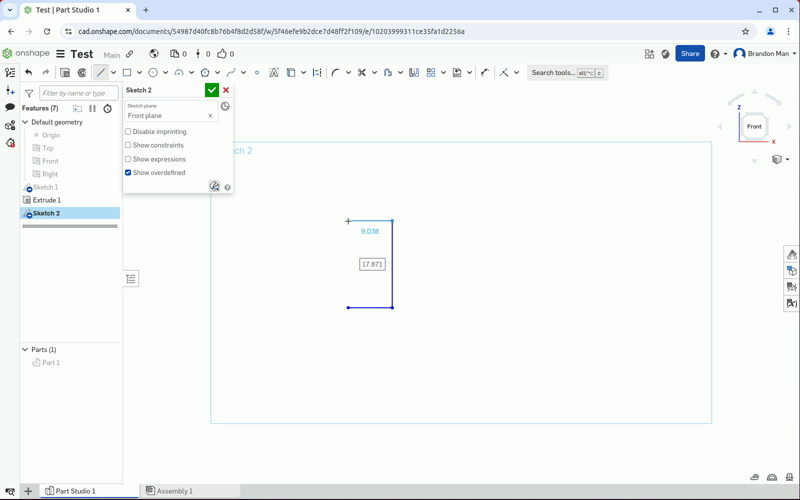
key_down(shift)
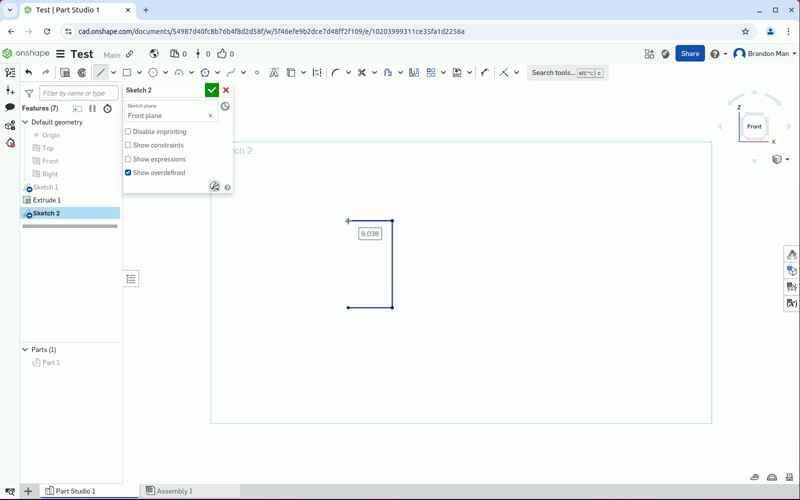
mouse_move(348, 307)
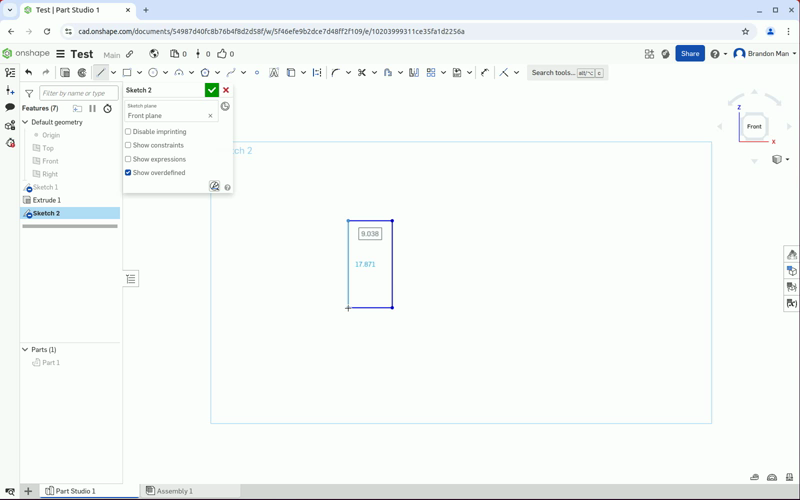
key_up(shift)
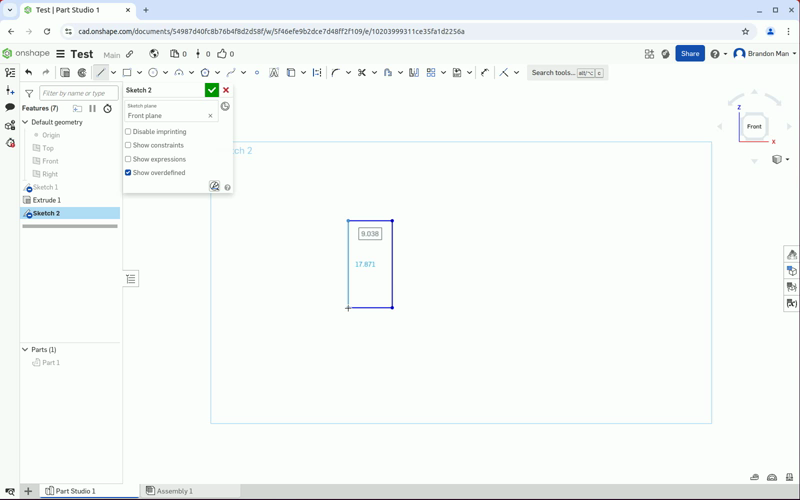
click(348, 307)
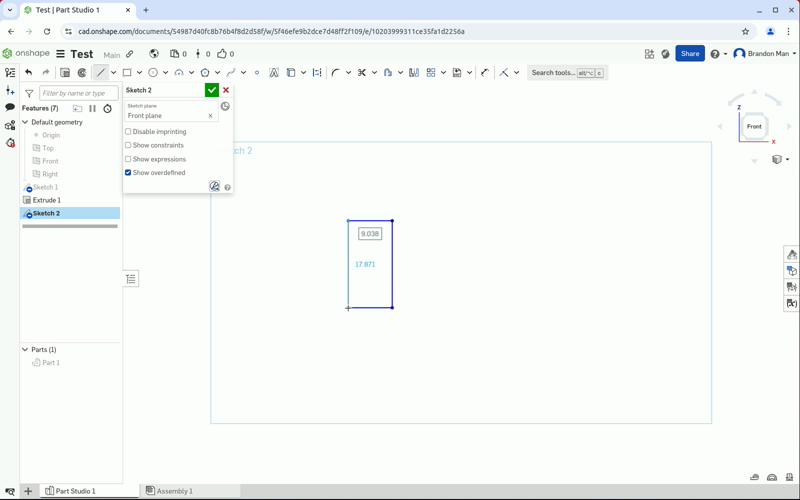
key(esc)
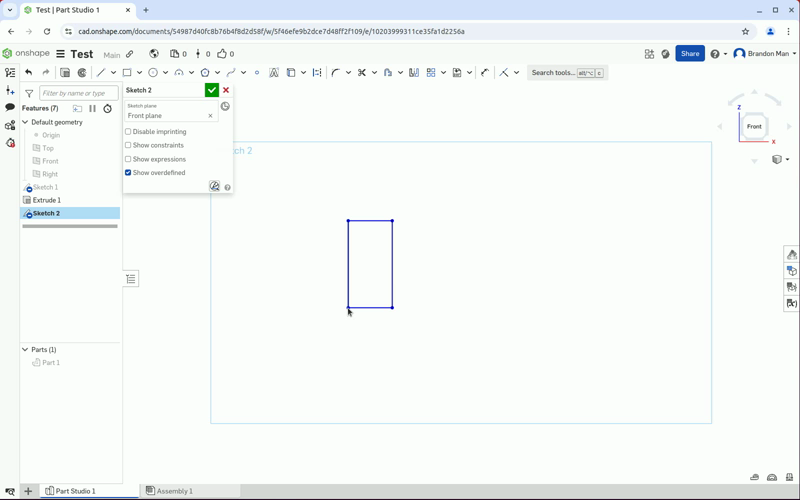
mouse_move(363, 294)
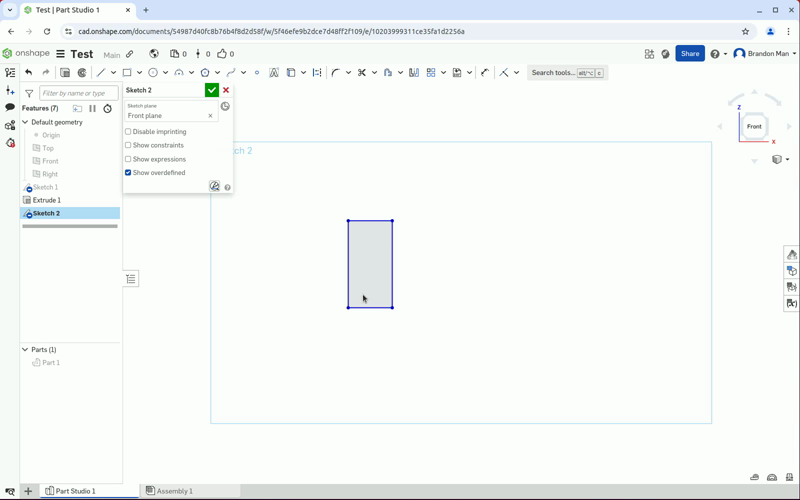
click(363, 294)
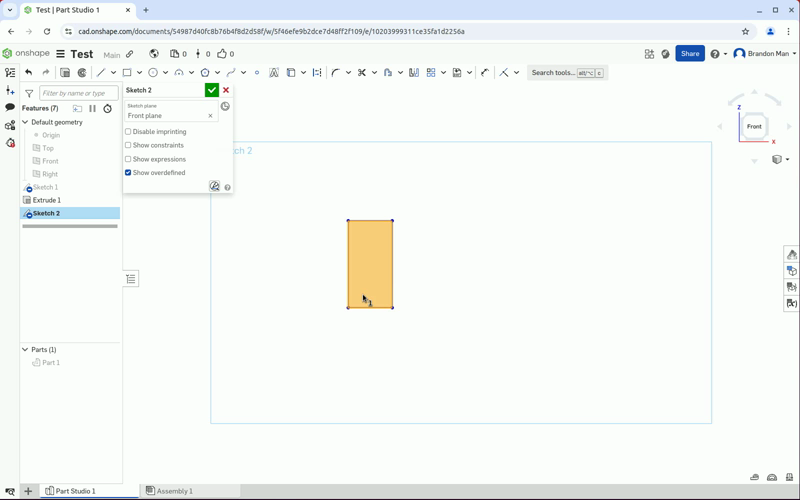
mouse_move(73, 352)
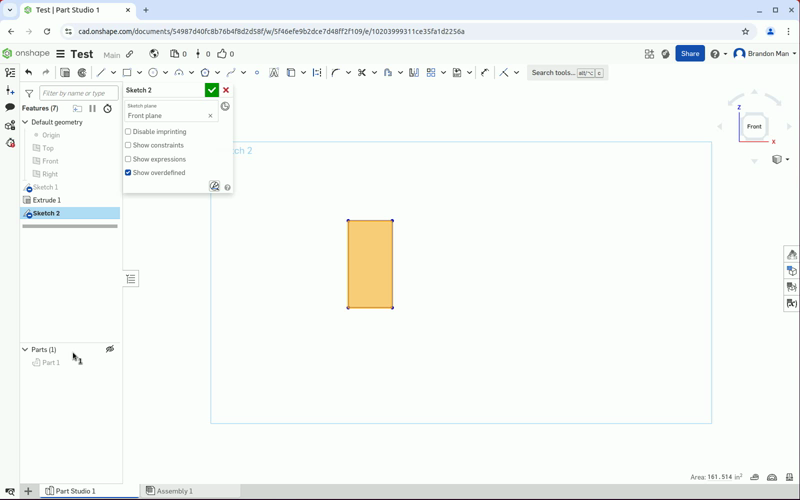
key(shift+y)
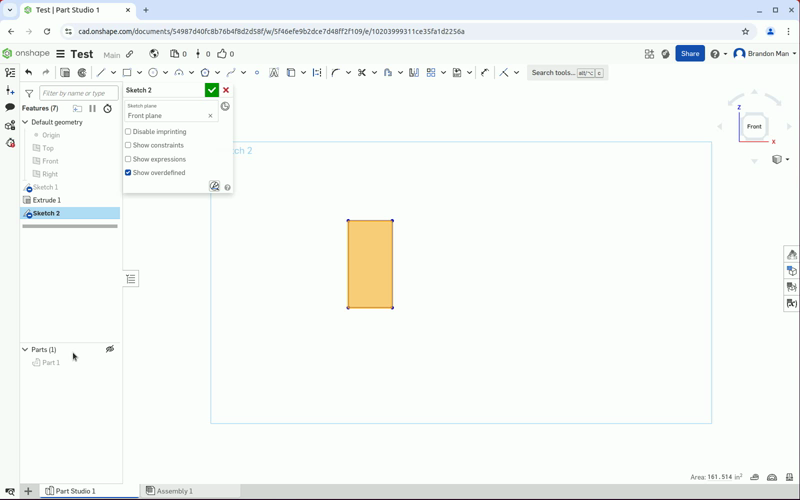
key(shift+e)
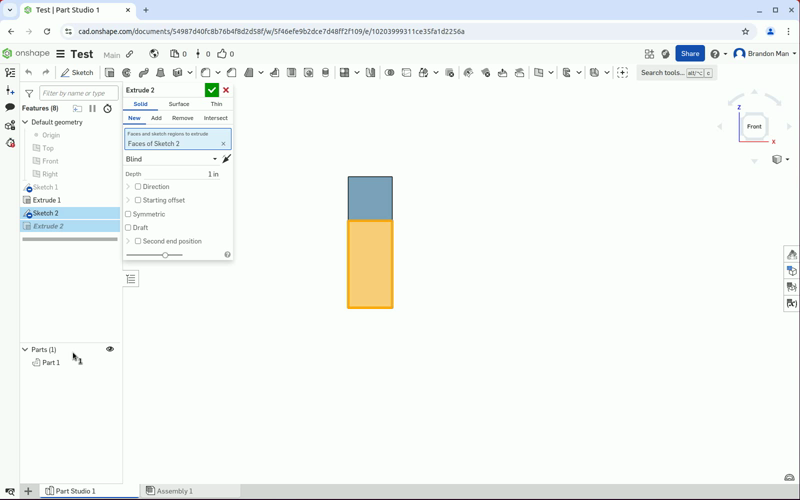
mouse_move(143, 106)
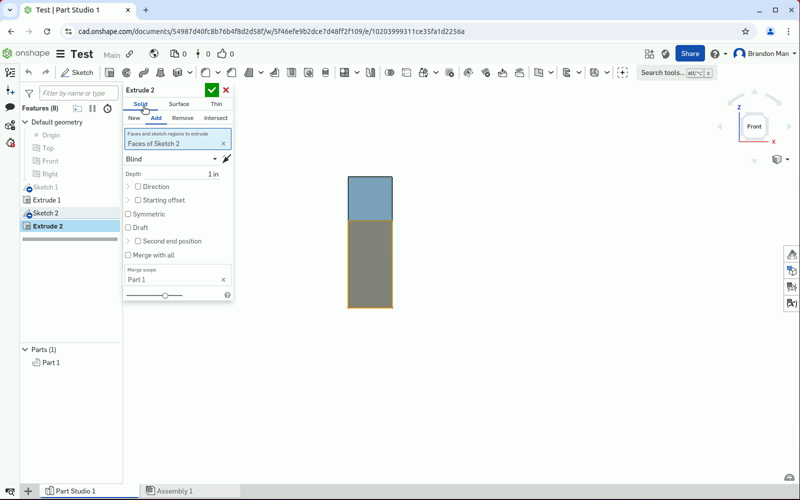
click(143, 106)
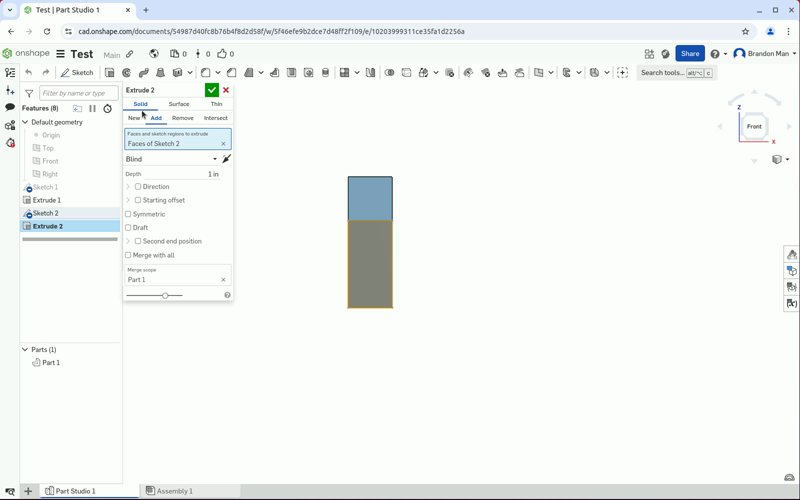
mouse_move(137, 120)
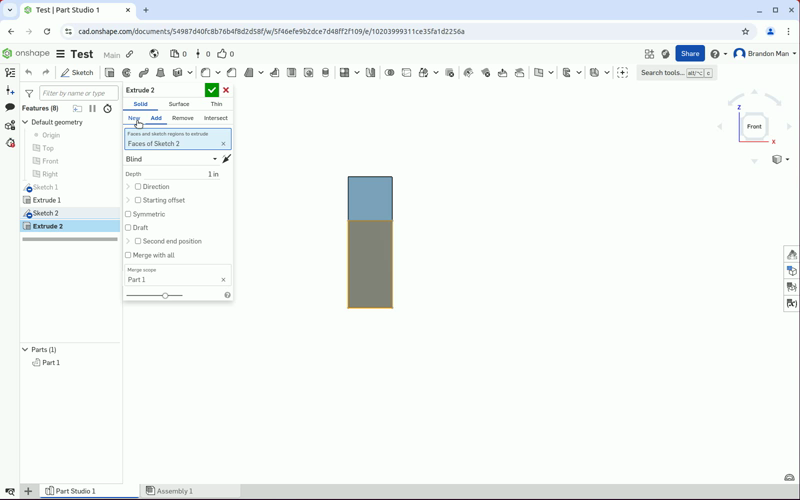
click(137, 120)
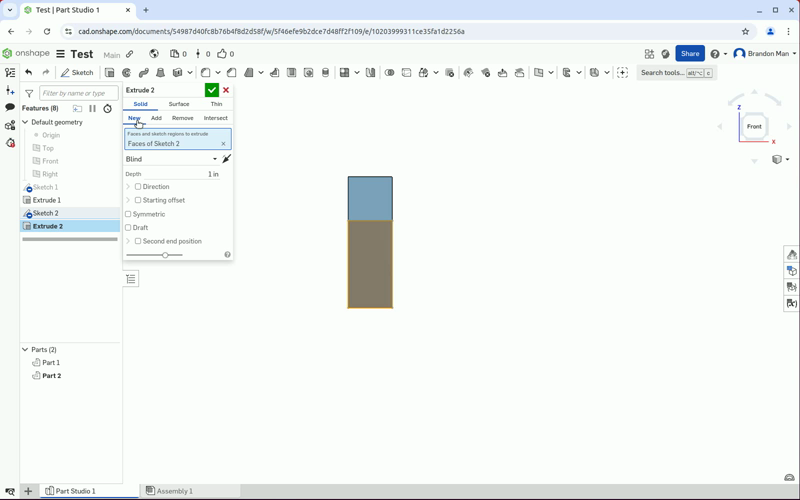
key(tab, 4)
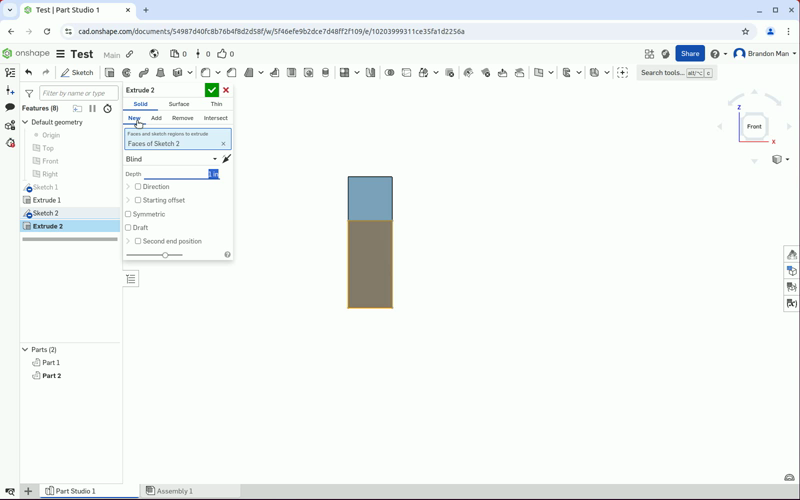
text(8.906)
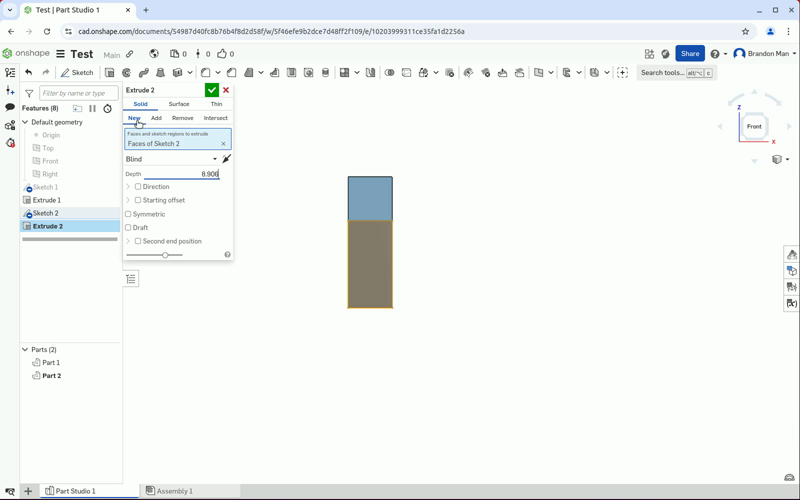
key(enter)
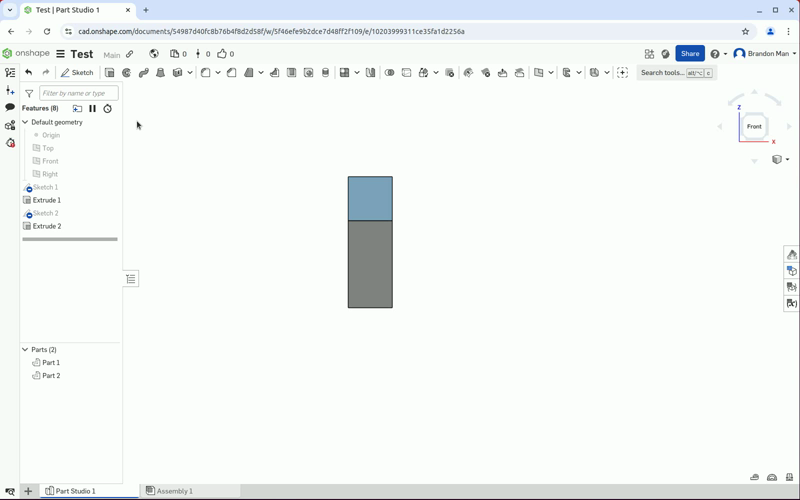
key(shift+h)
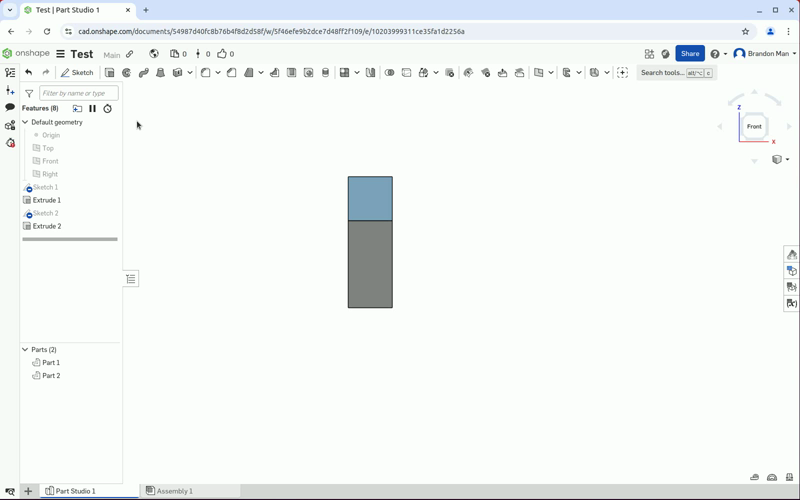
key(shift+h)
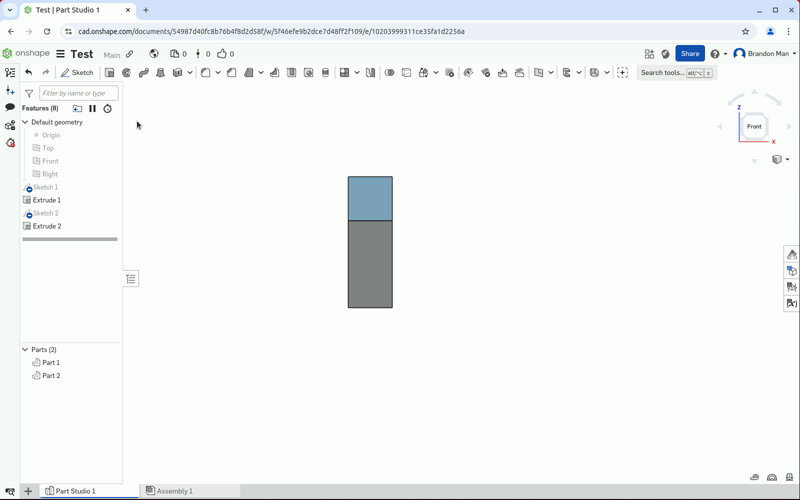
mouse_move(73, 189)
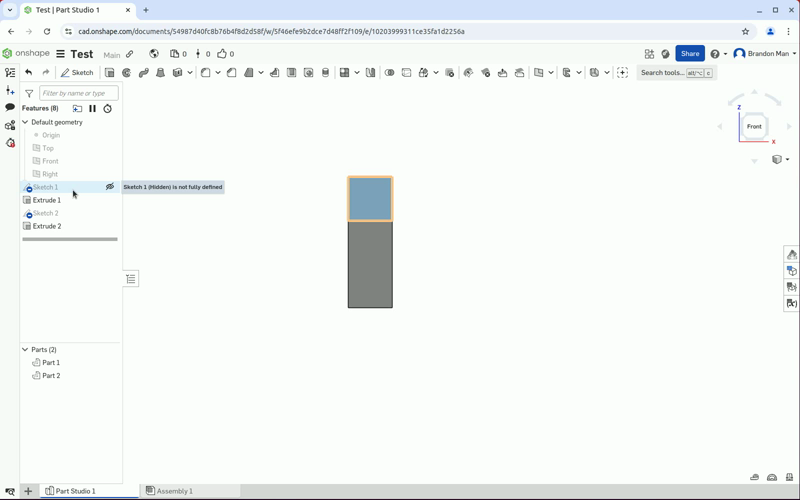
click(73, 189)
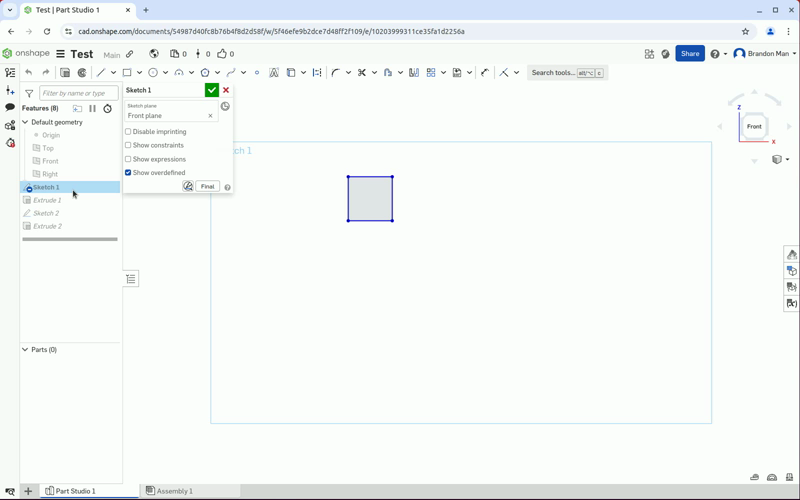
mouse_move(229, 92)
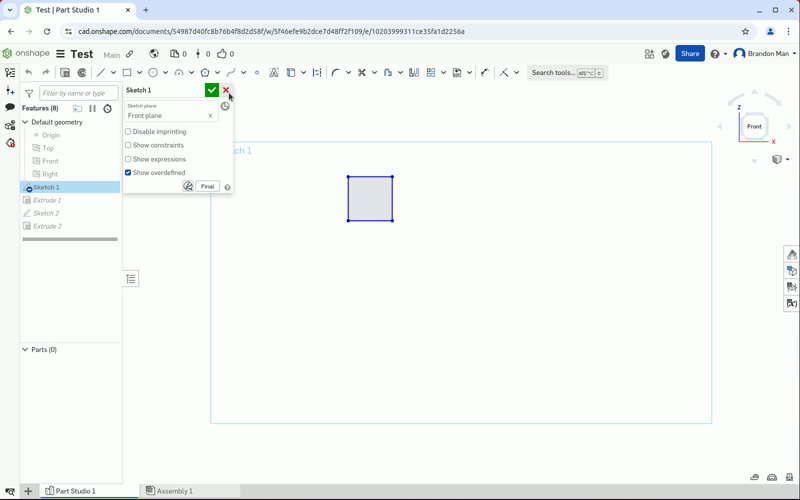
click(229, 92)
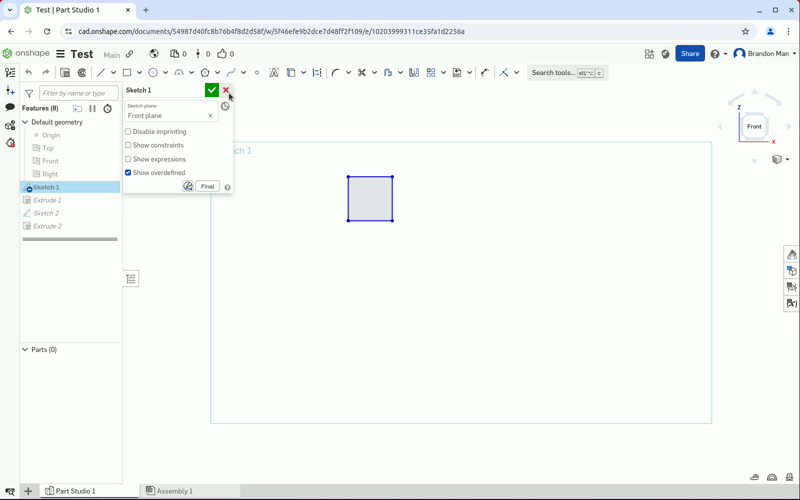
key(shift+s)
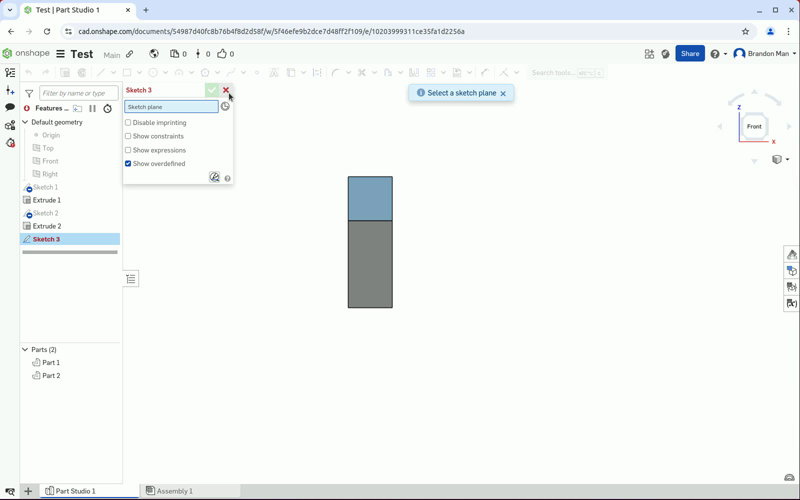
mouse_move(73, 163)
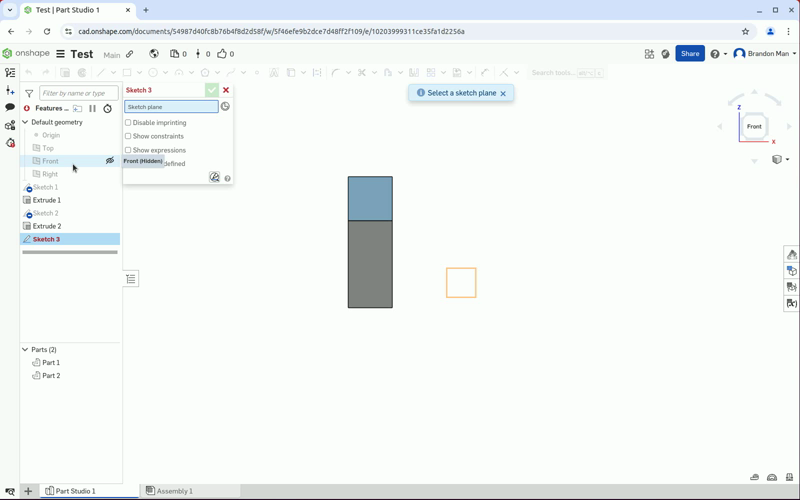
click(73, 163)
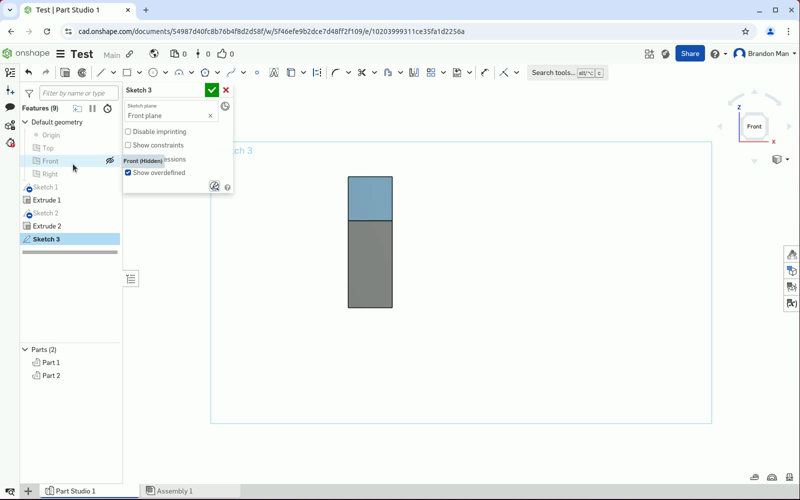
mouse_move(73, 352)
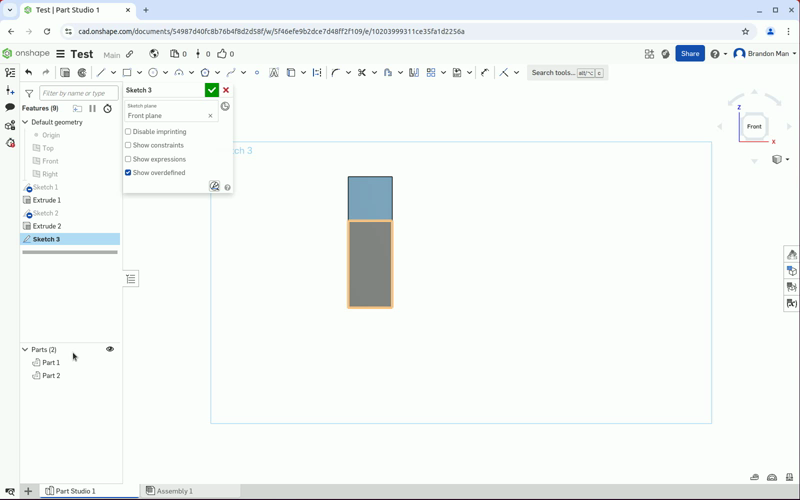
key(y)
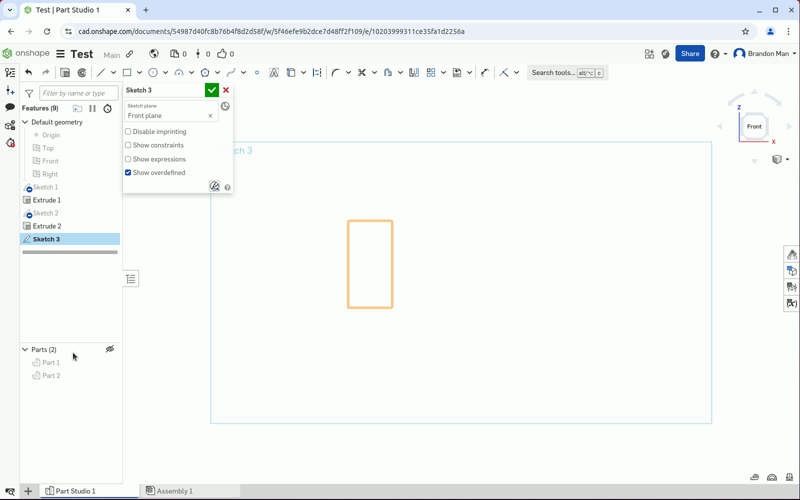
key(l)
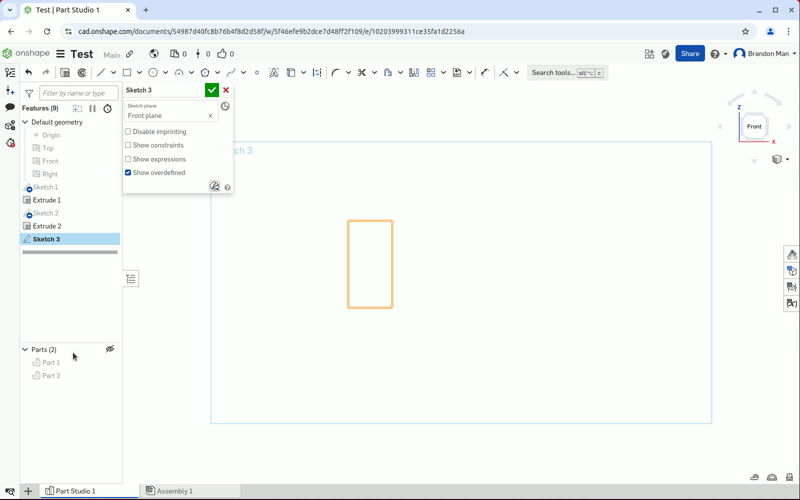
key_down(shift)
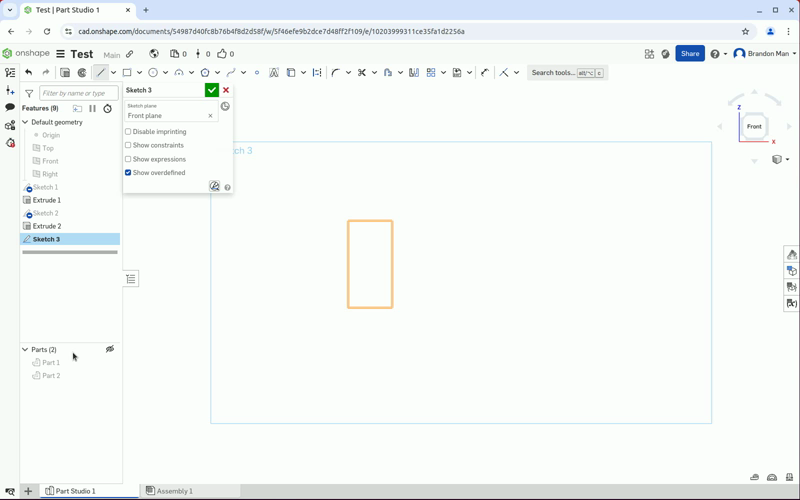
mouse_move(391, 220)
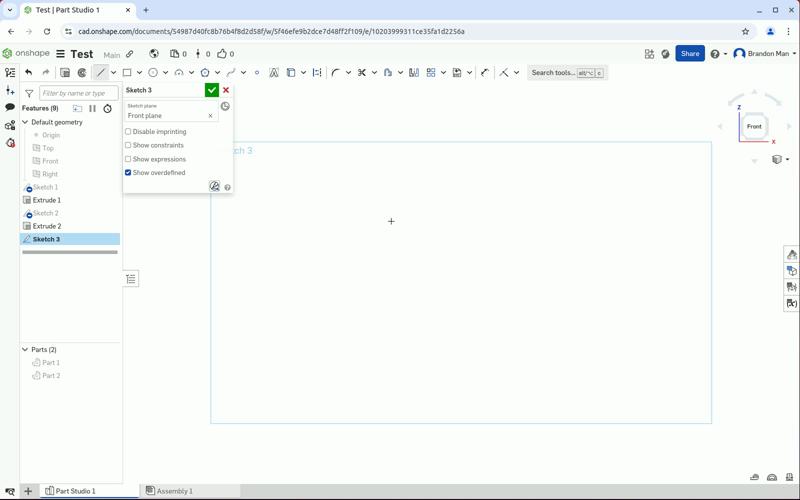
click(391, 220)
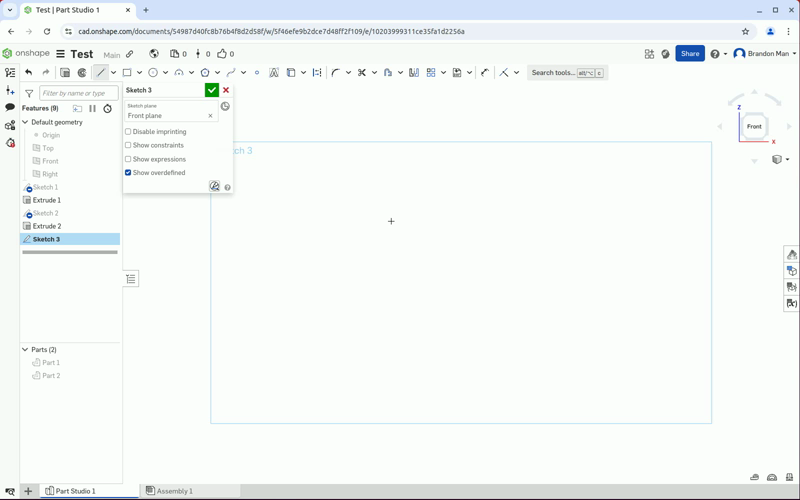
key_up(shift)
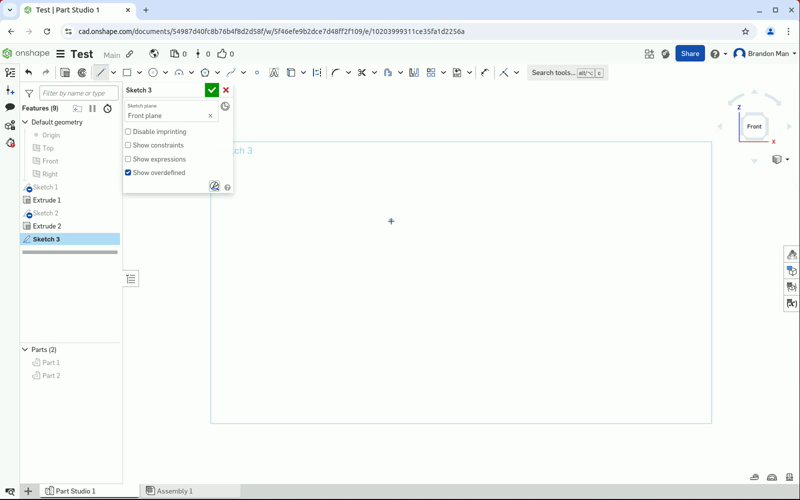
key_down(shift)
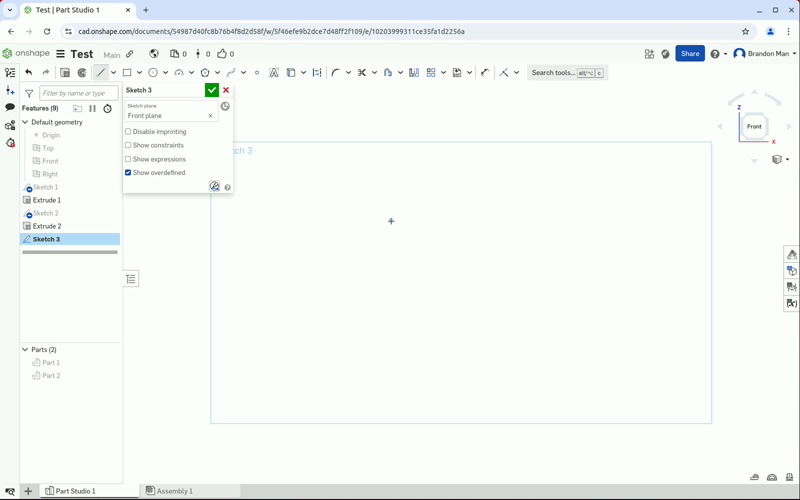
mouse_move(421, 220)
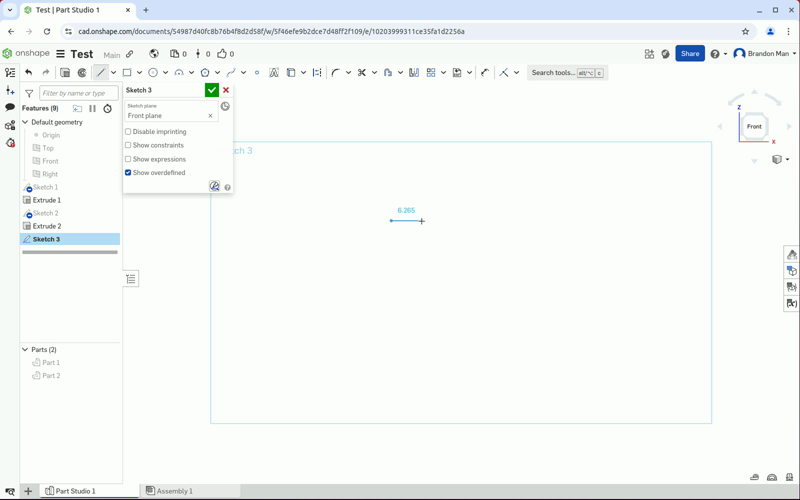
mouse_move(435, 220)
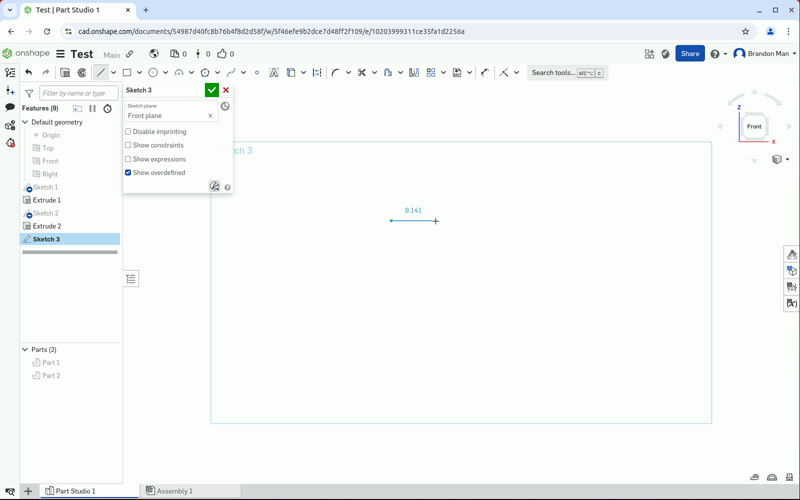
click(435, 220)
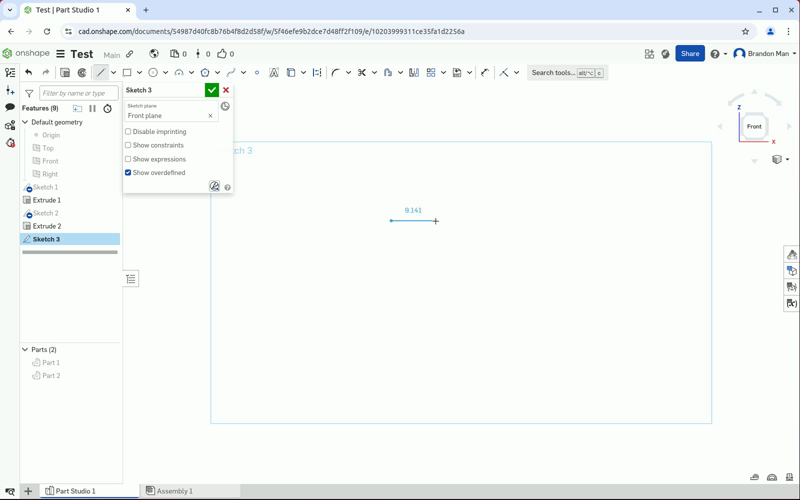
key_up(shift)
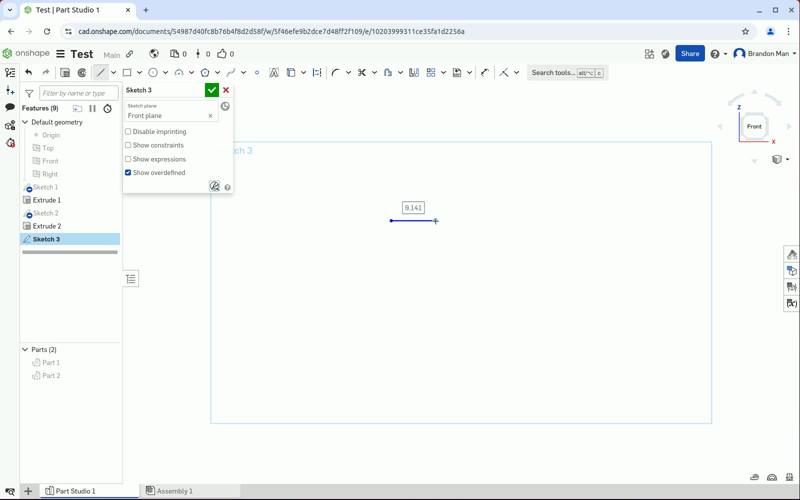
key_down(shift)
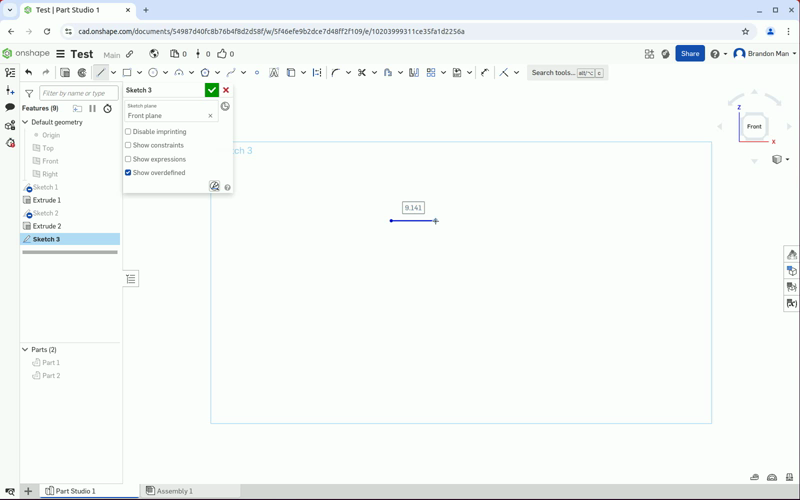
mouse_move(465, 220)
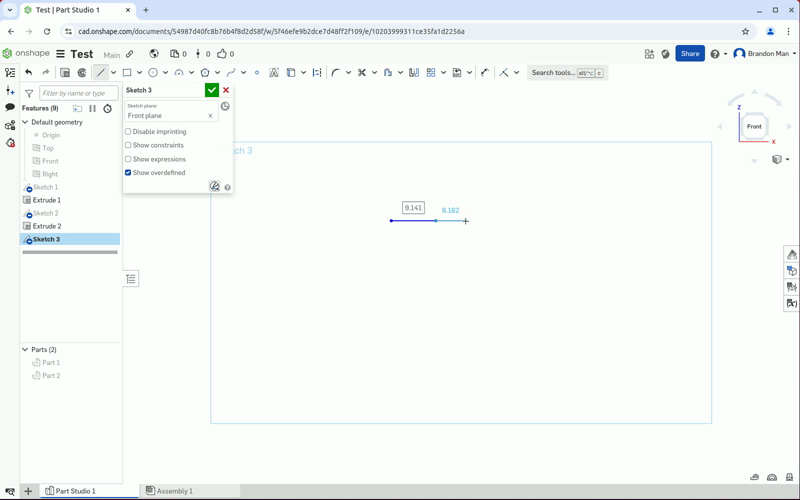
mouse_move(435, 176)
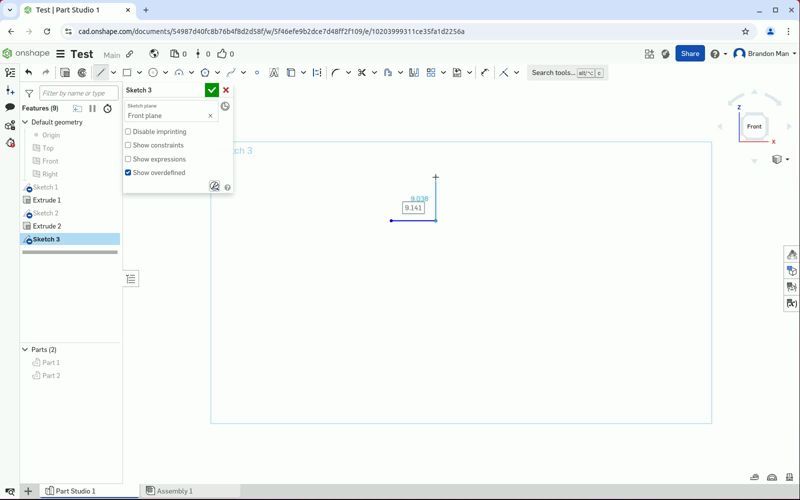
click(435, 176)
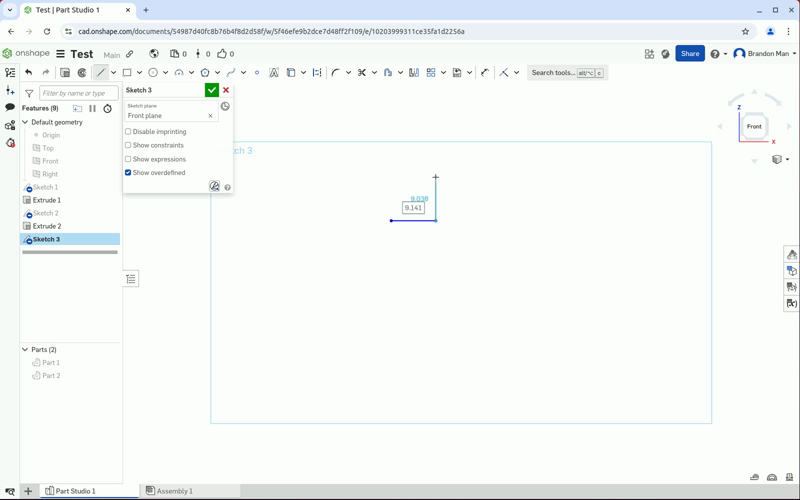
key_up(shift)
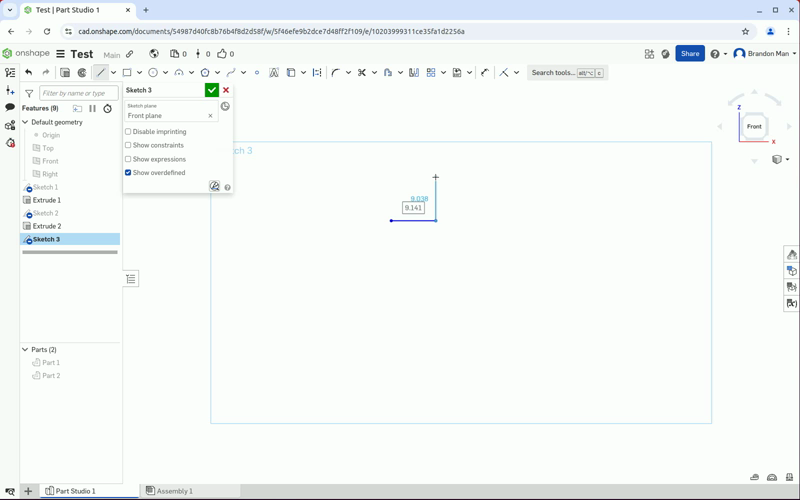
key_down(shift)
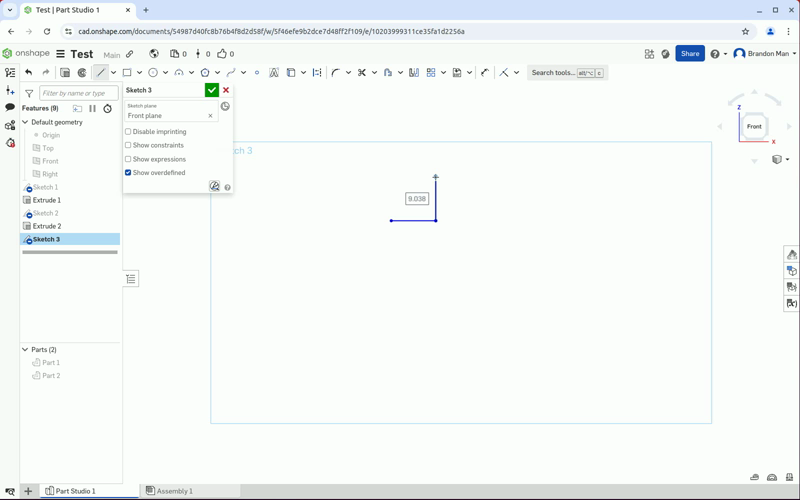
mouse_move(465, 176)
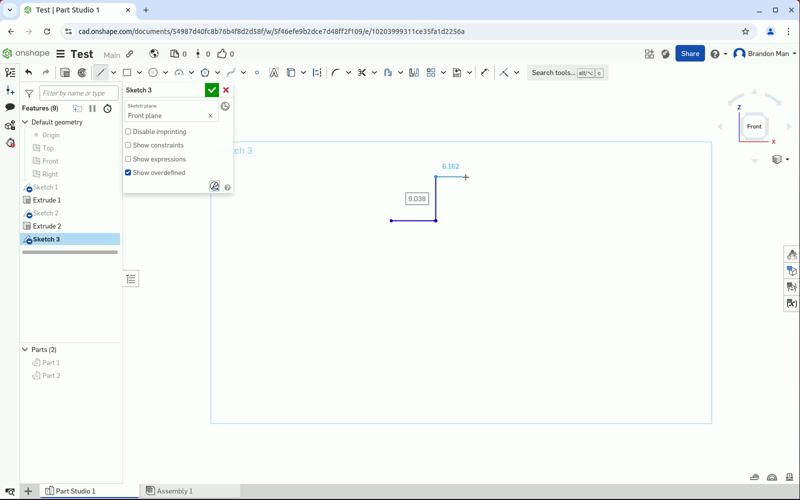
mouse_move(391, 176)
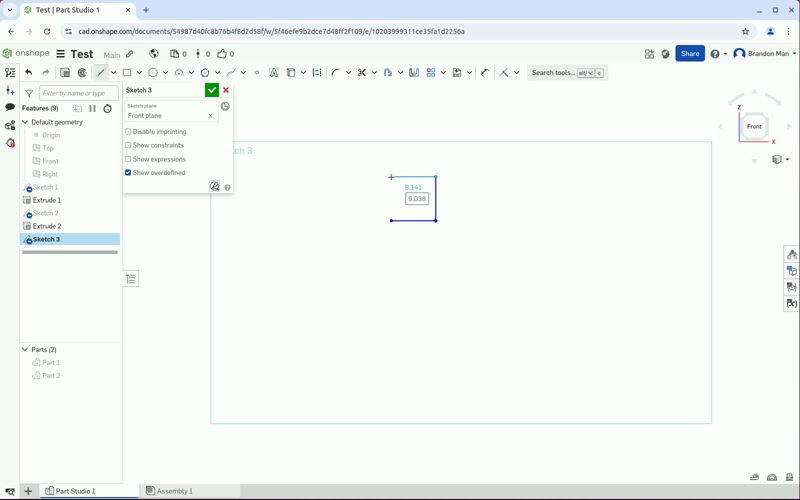
click(391, 176)
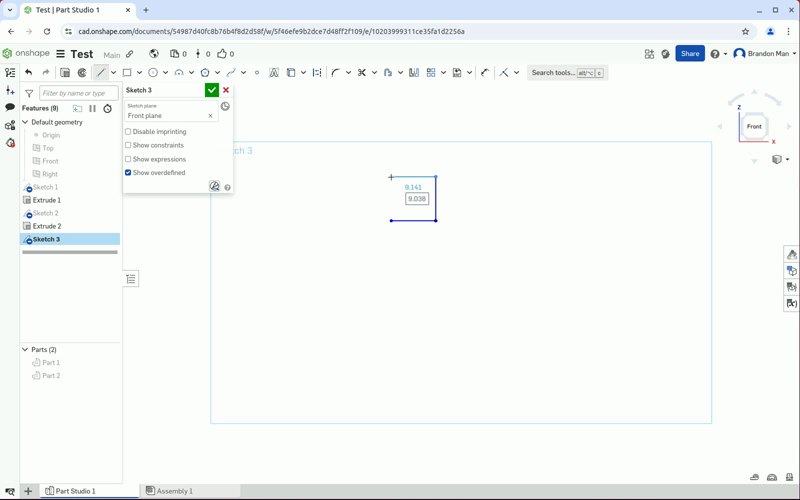
key_up(shift)
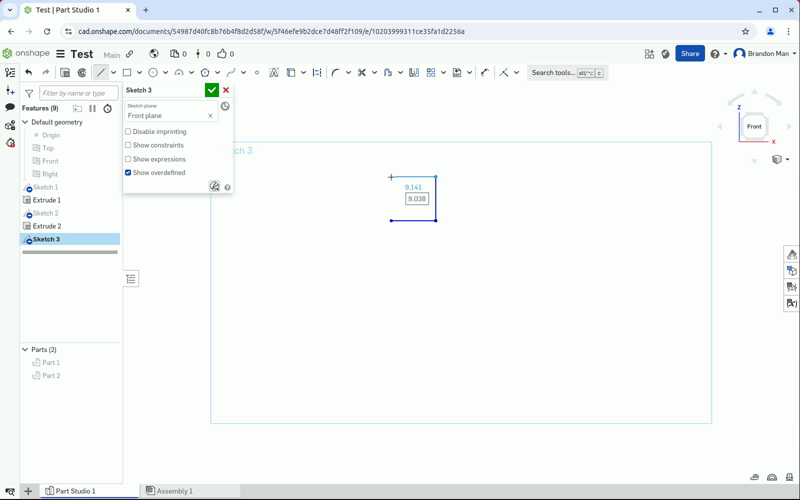
mouse_move(421, 176)
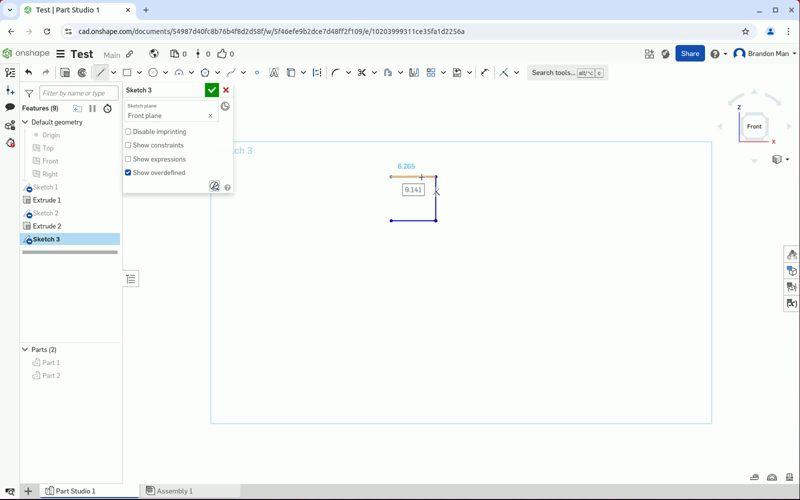
key_down(shift)
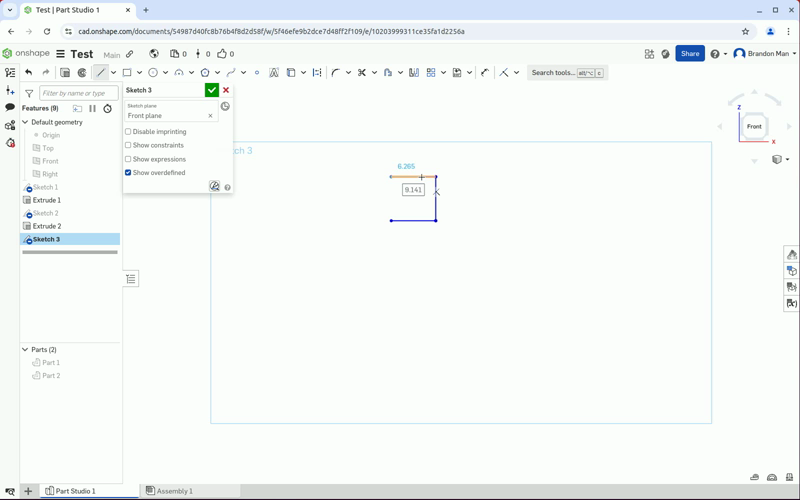
mouse_move(391, 220)
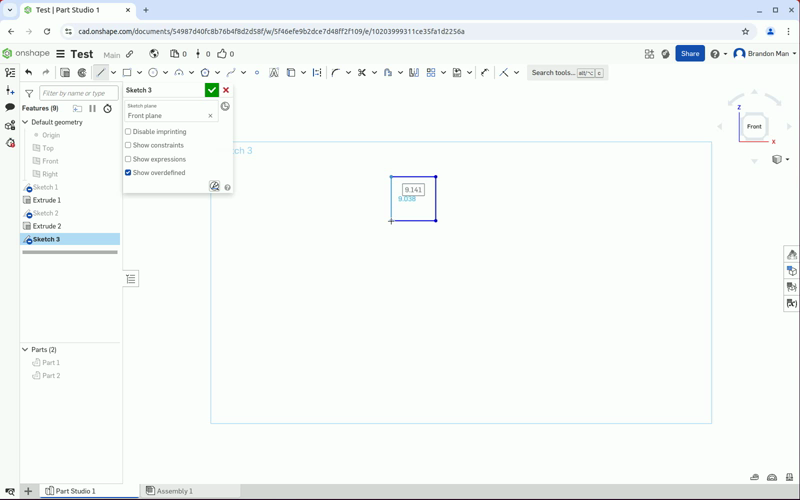
key_up(shift)
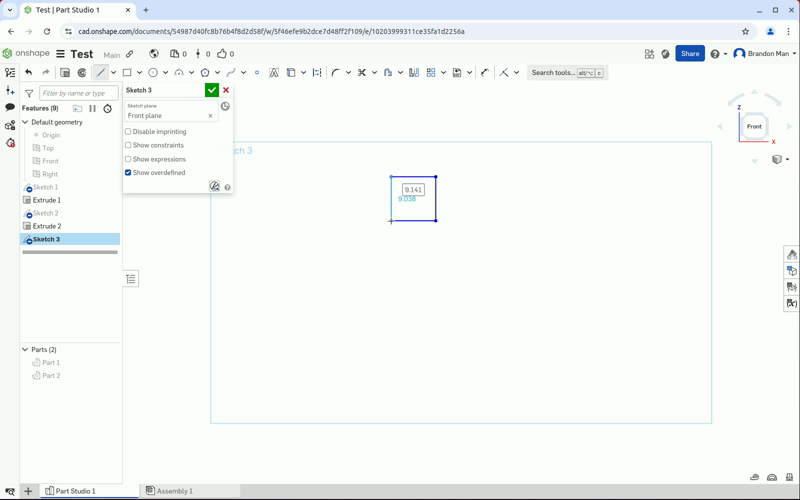
click(391, 220)
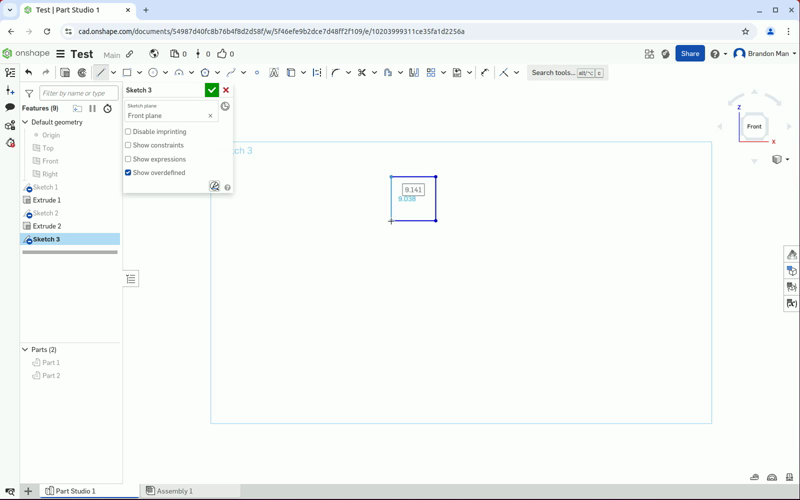
key(esc)
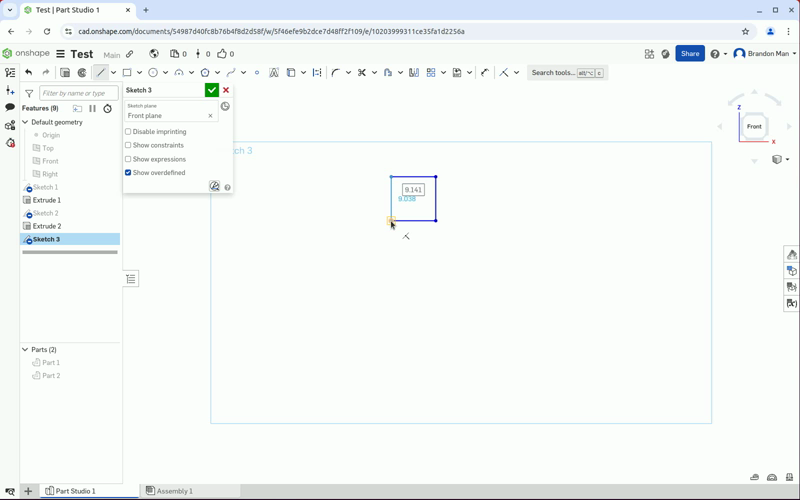
mouse_move(395, 217)
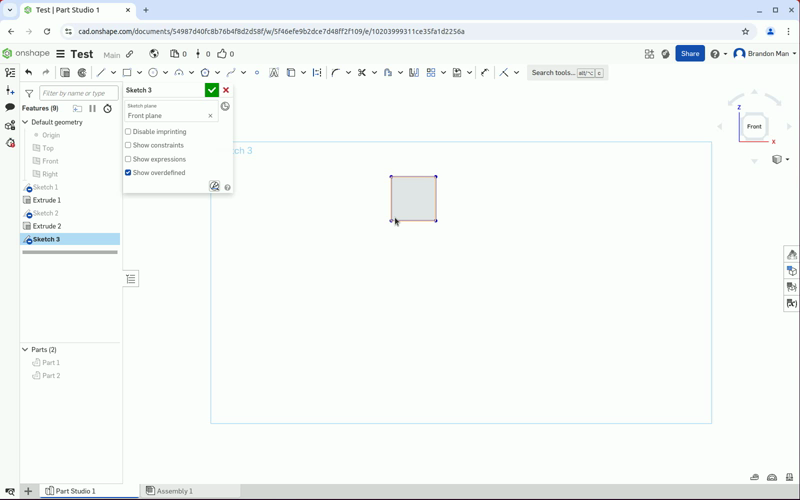
click(395, 217)
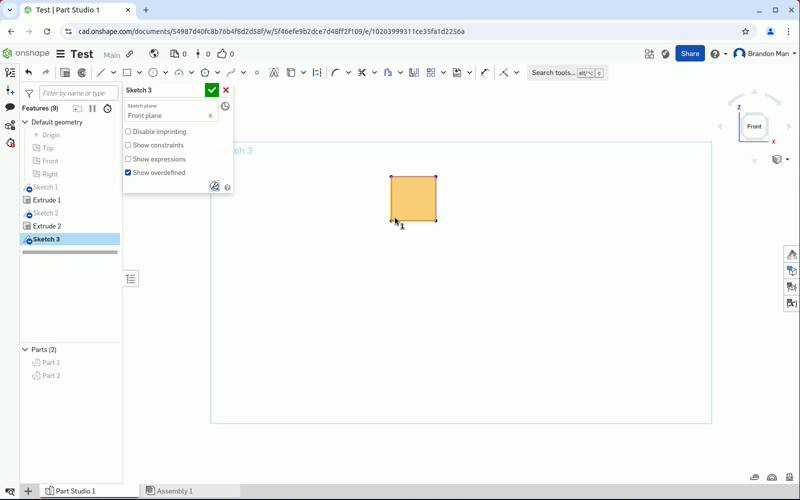
mouse_move(73, 352)
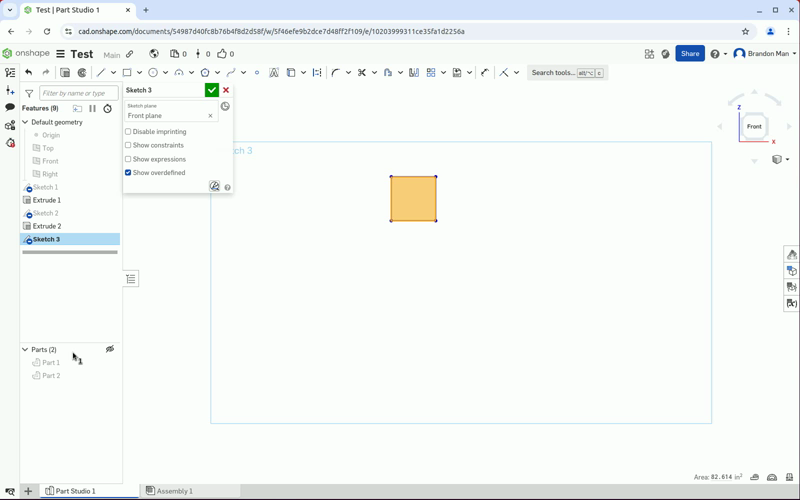
key(shift+y)
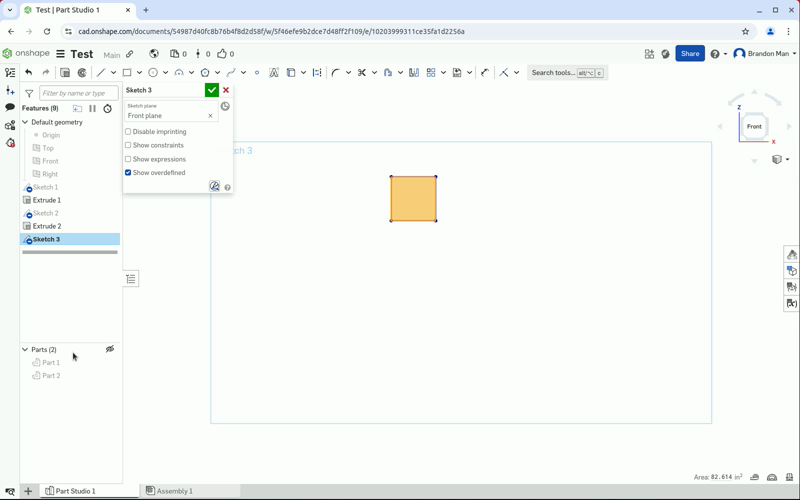
key(shift+e)
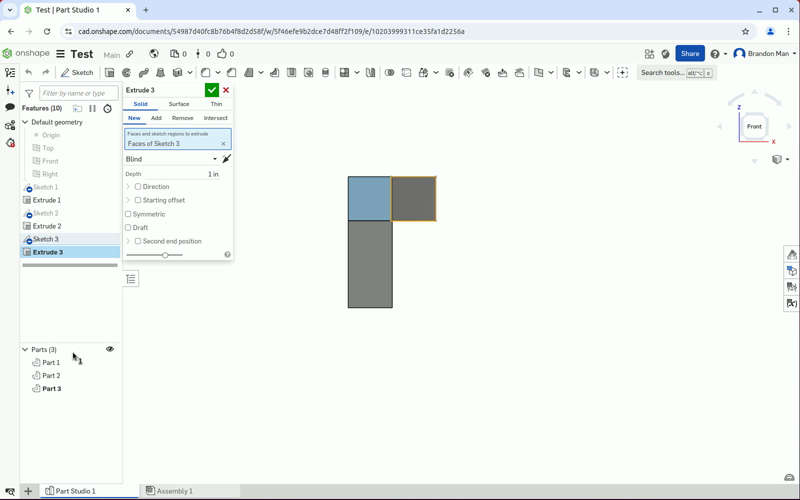
mouse_move(143, 106)
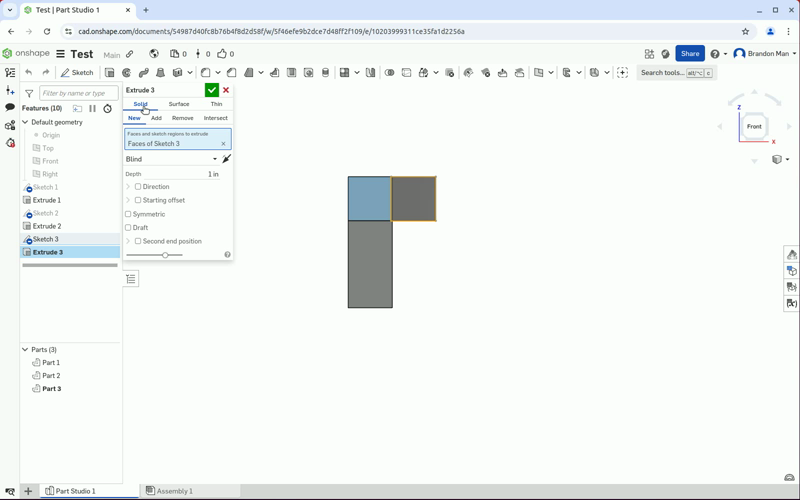
click(143, 106)
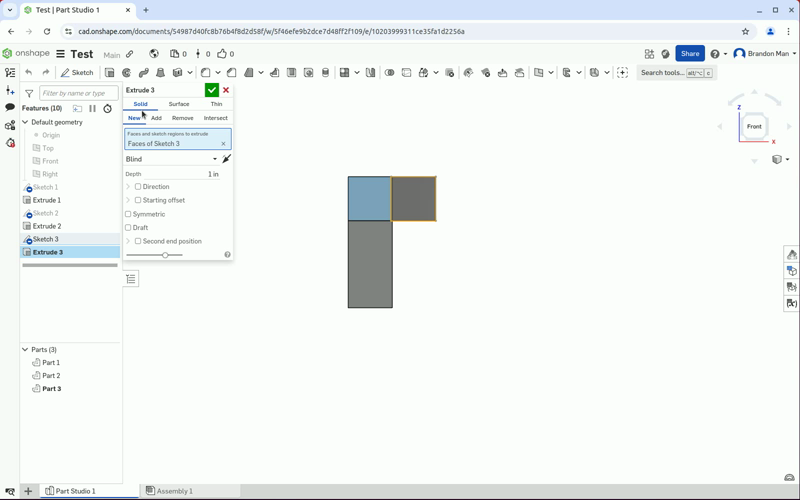
mouse_move(137, 120)
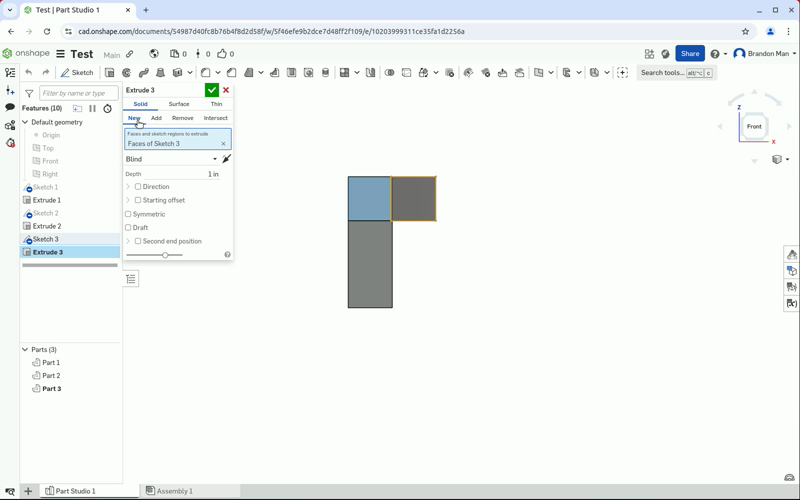
click(137, 120)
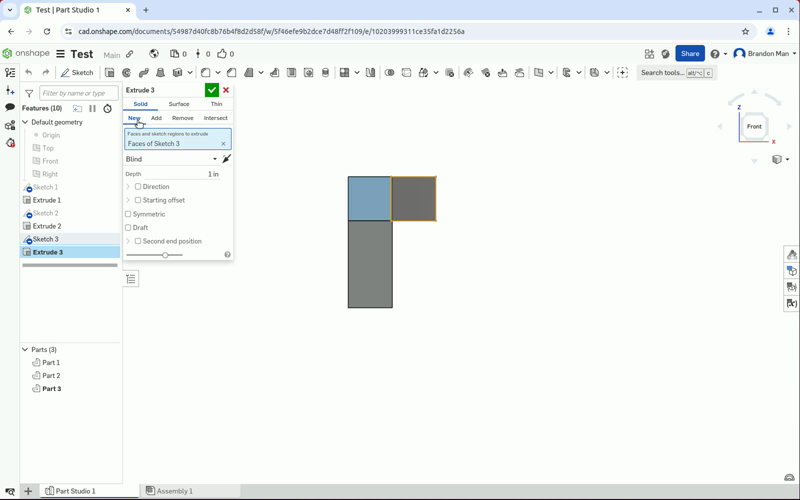
key(tab, 4)
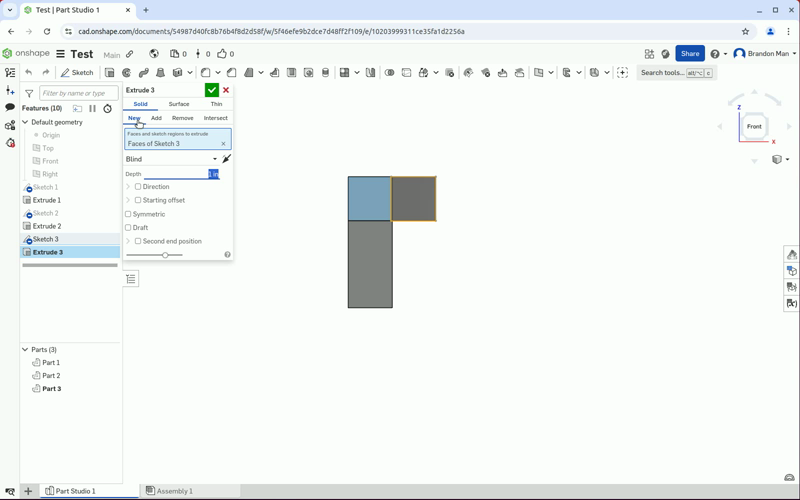
text(17.813)
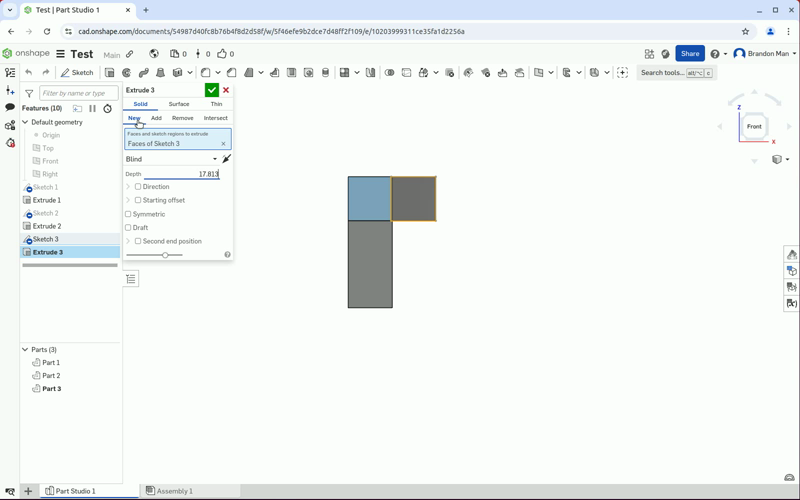
key(enter)
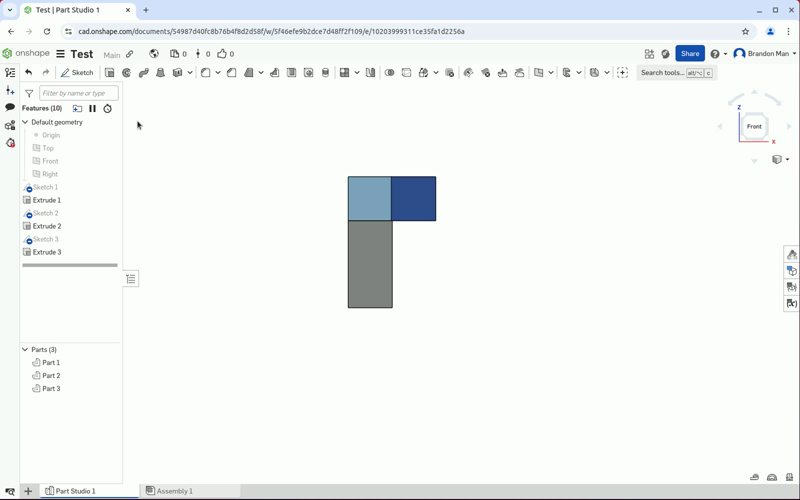
key(shift+h)
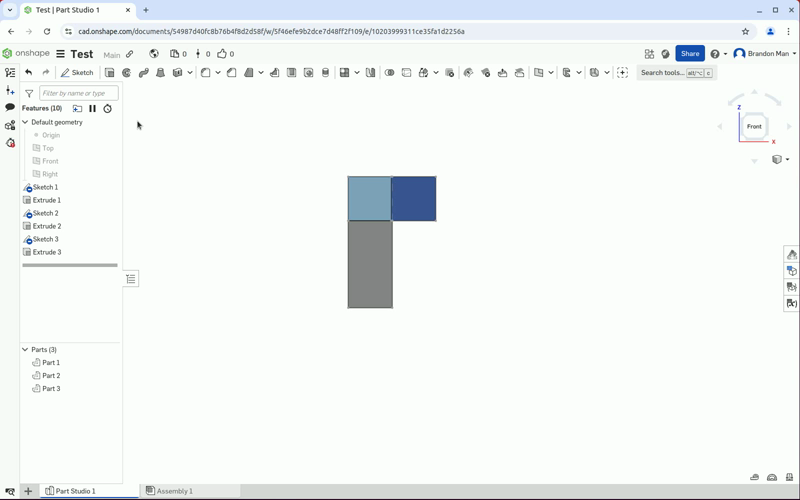
key(shift+h)
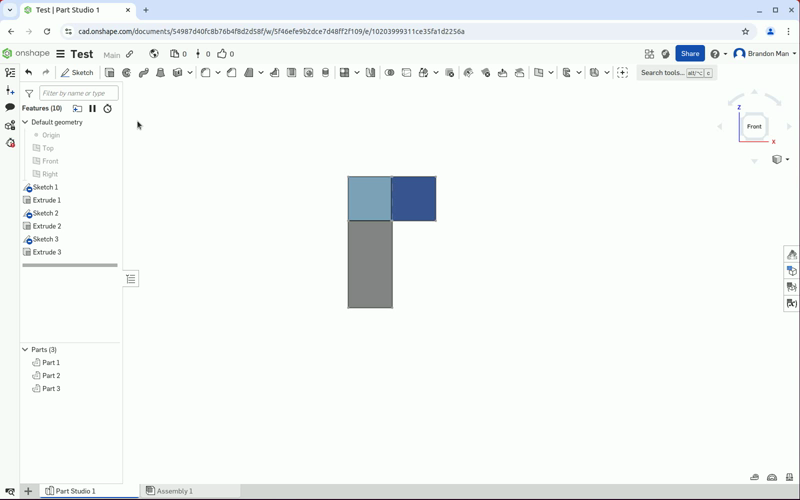
key(shift+7)
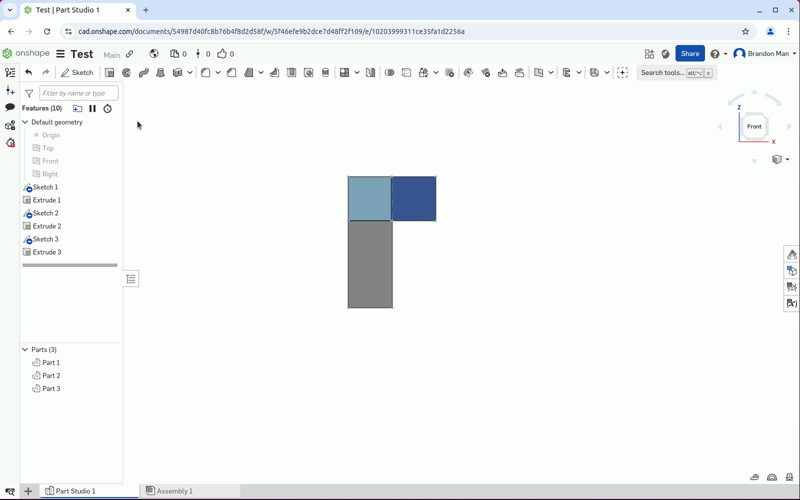
key(left, 2)
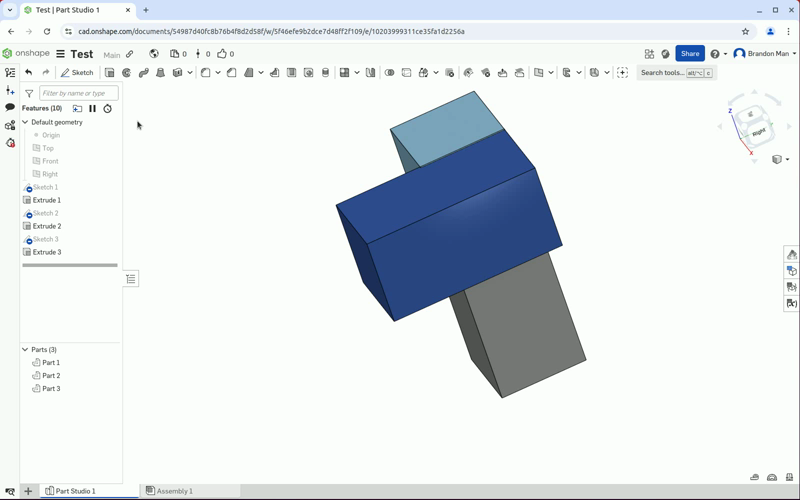
key(down, 2)
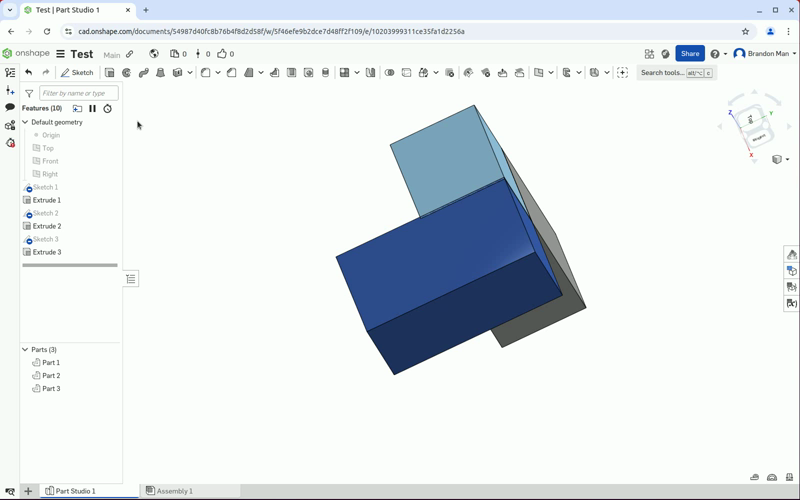
key(up, 2)
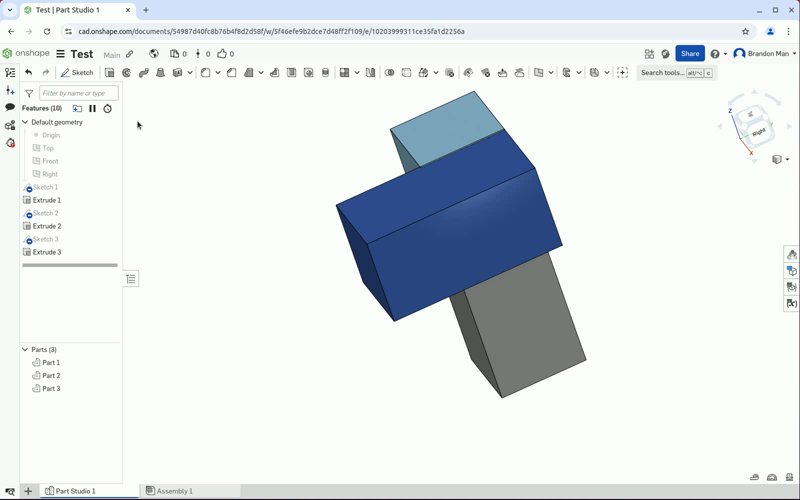
key(right, 2)
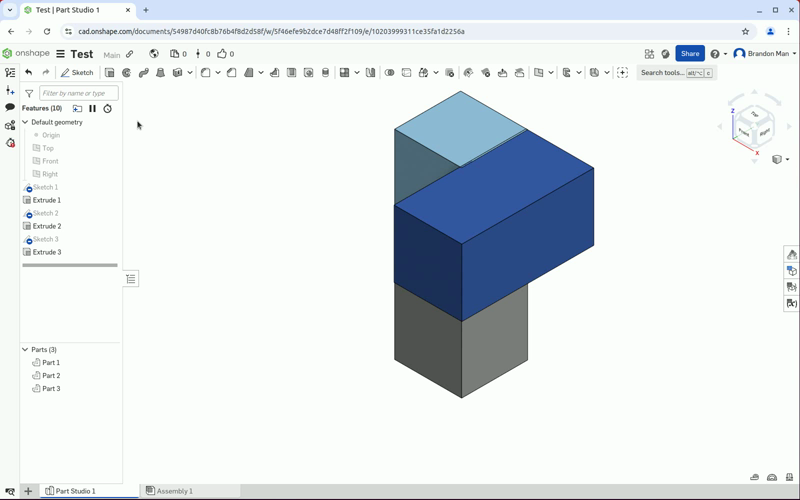
mouse_move(73, 189)
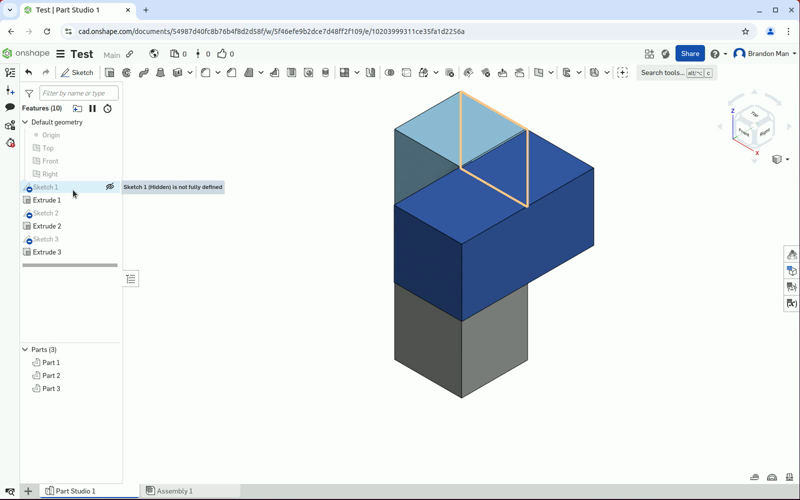
click(73, 189)